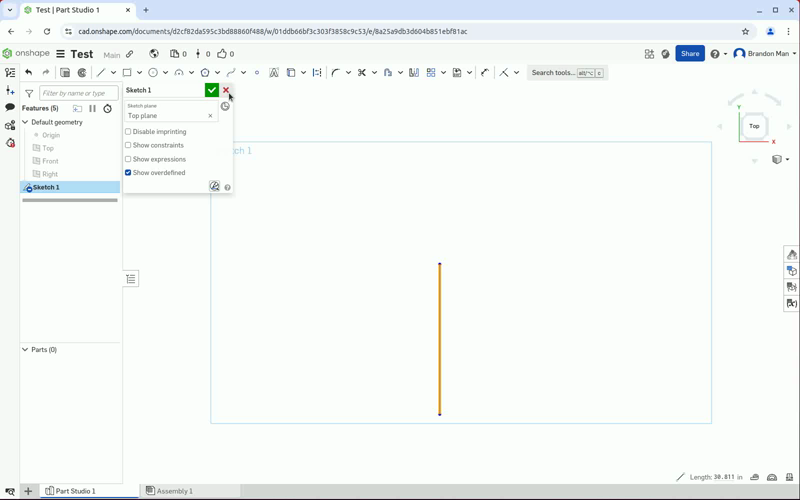
key(shift+h)
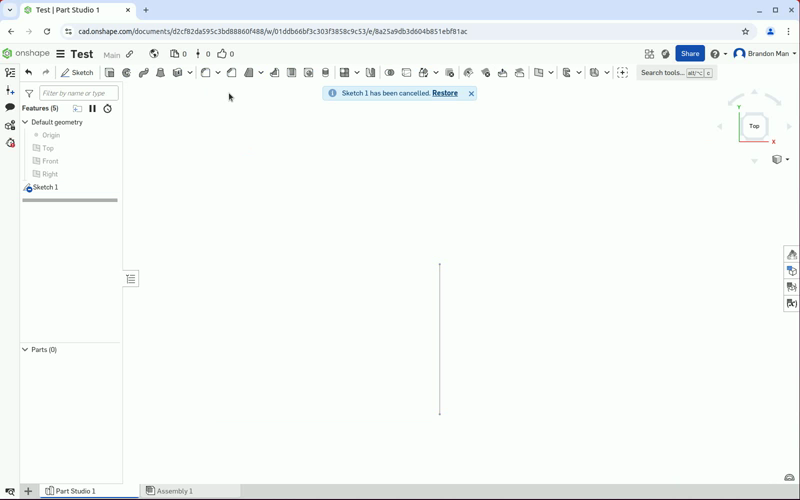
key(shift+s)
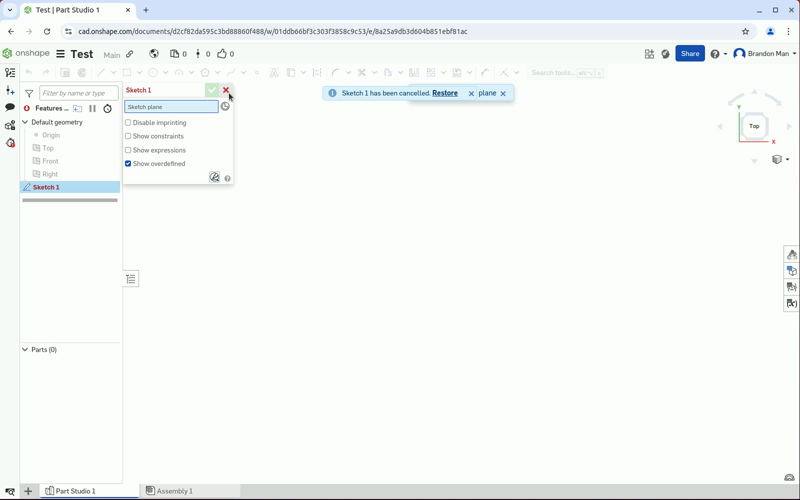
mouse_move(73, 150)
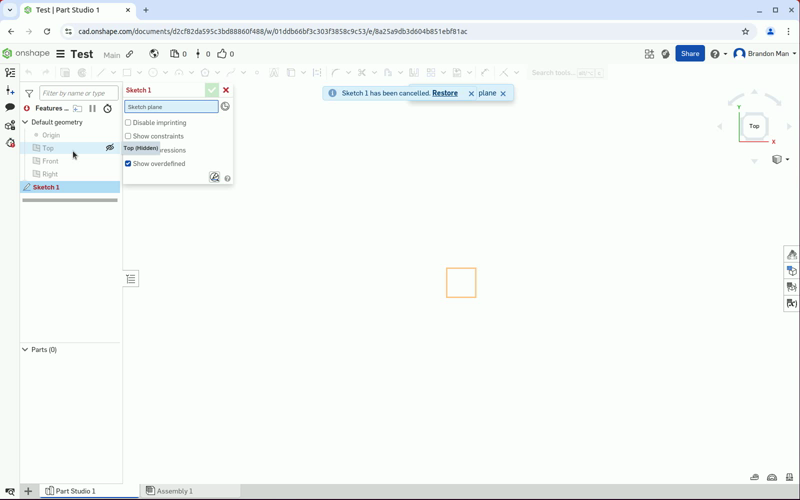
click(73, 150)
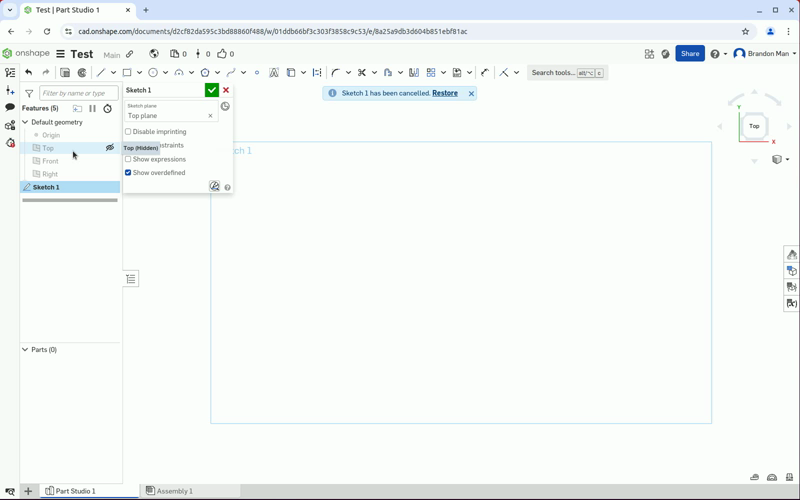
mouse_move(73, 352)
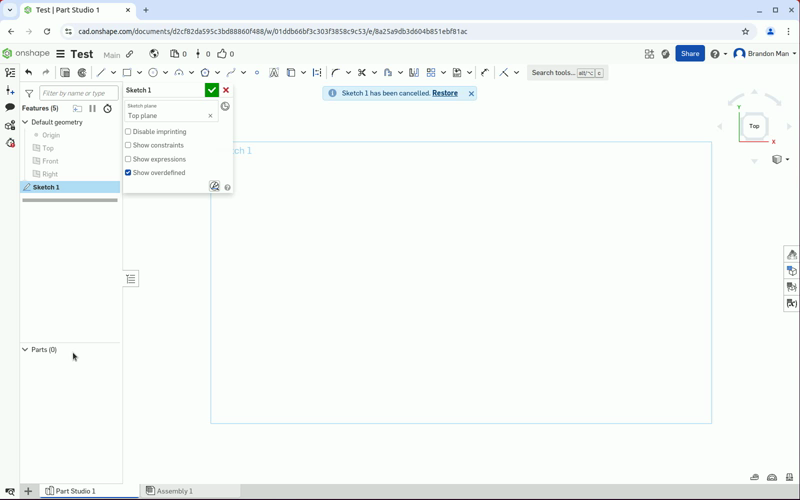
key(y)
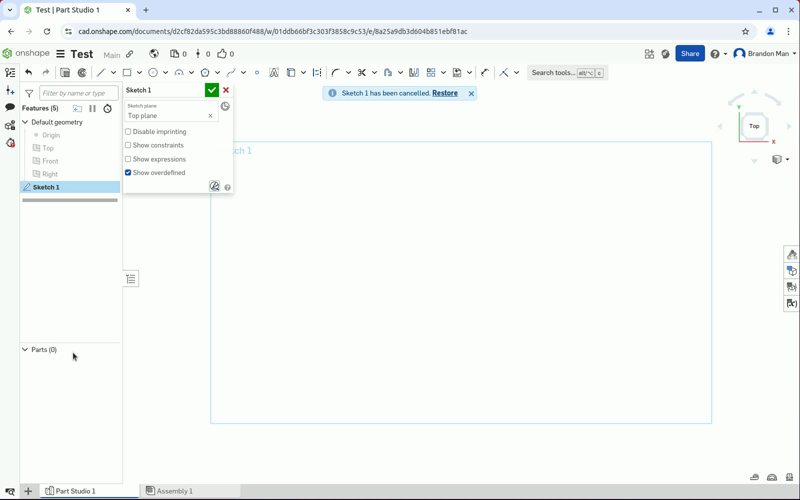
key(l)
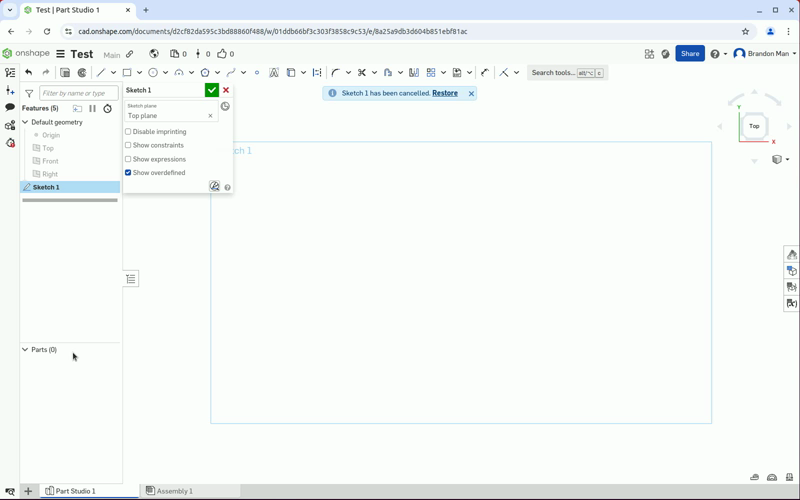
key_down(shift)
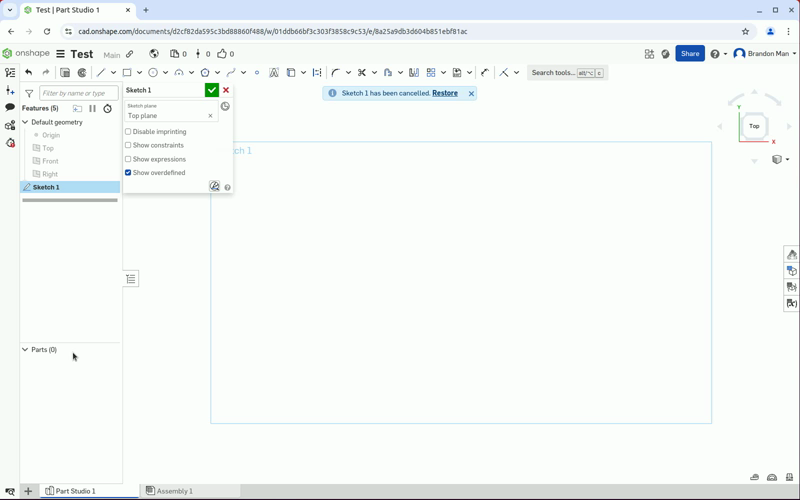
mouse_move(460, 282)
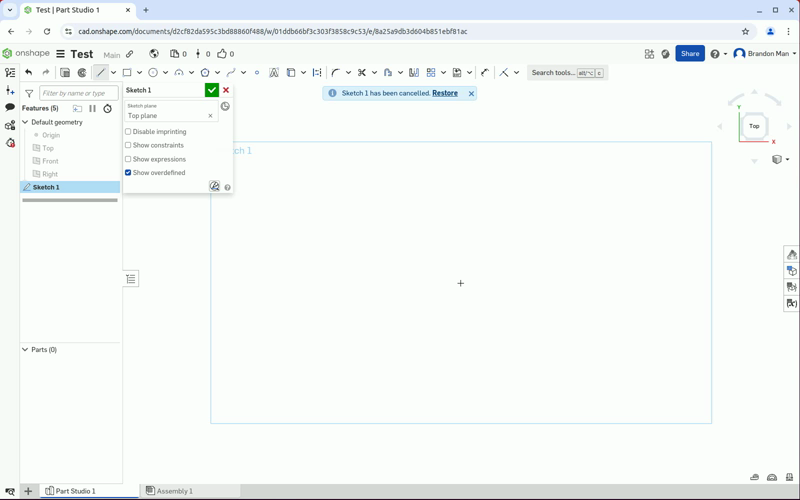
click(460, 282)
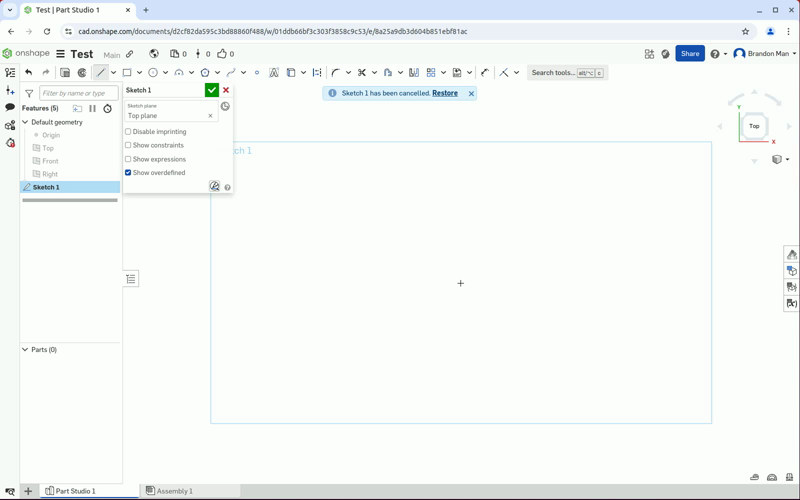
key_up(shift)
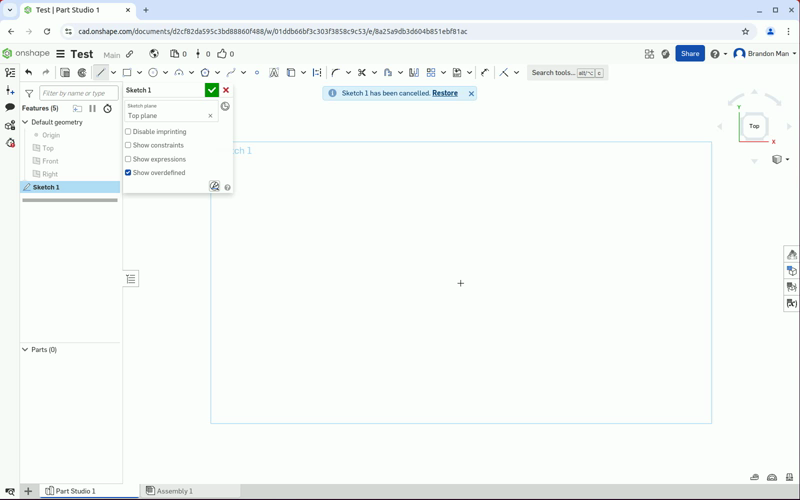
key_down(shift)
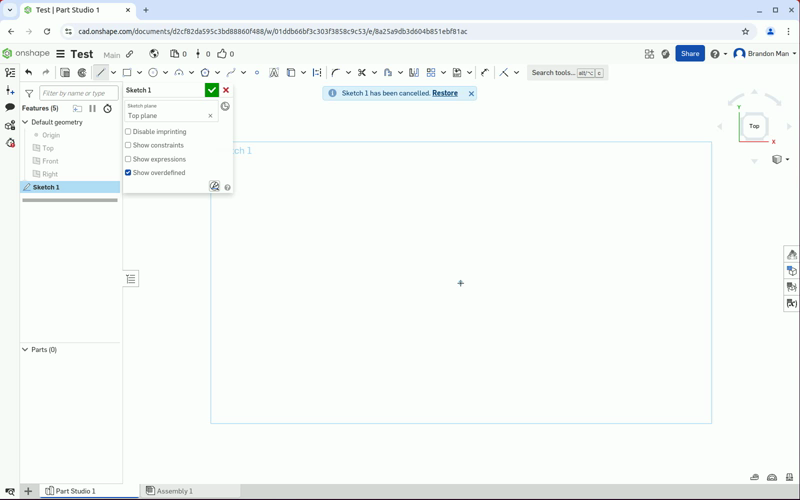
mouse_move(573, 282)
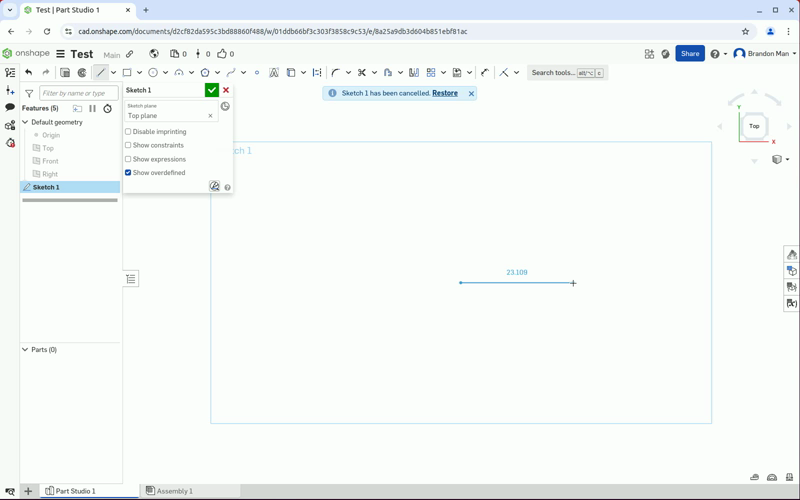
click(573, 282)
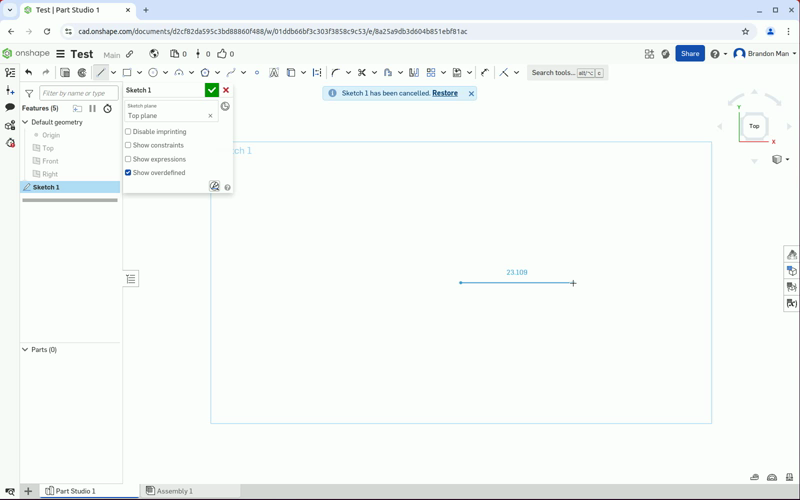
key_up(shift)
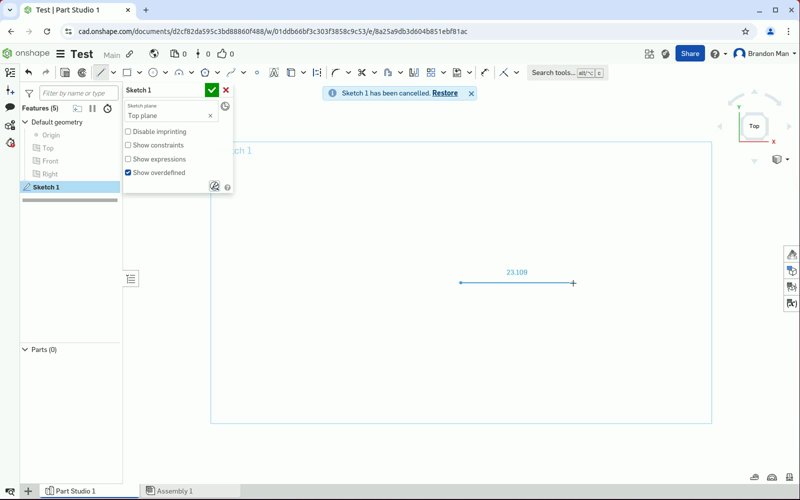
key_down(shift)
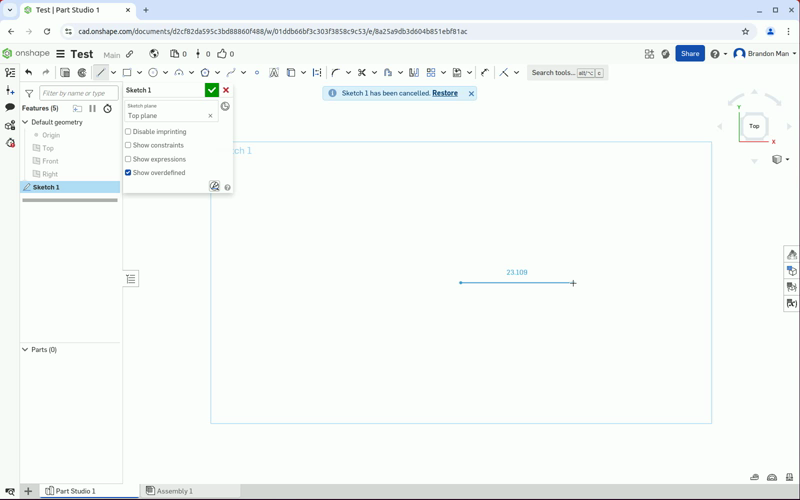
mouse_move(589, 282)
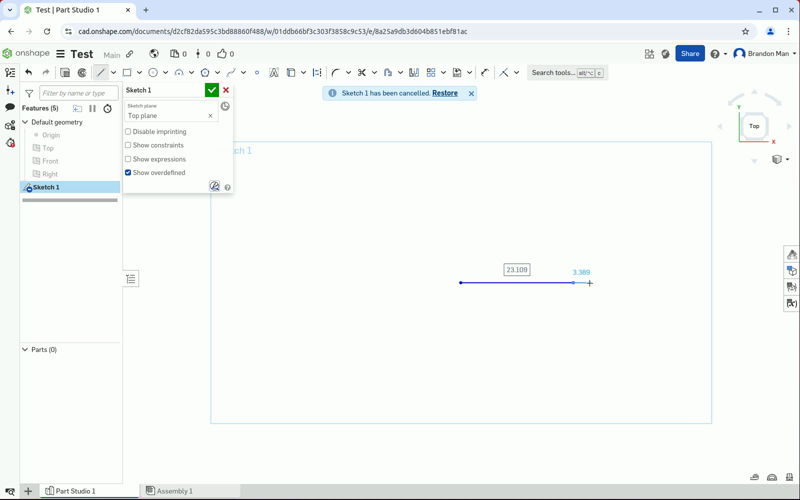
mouse_move(573, 281)
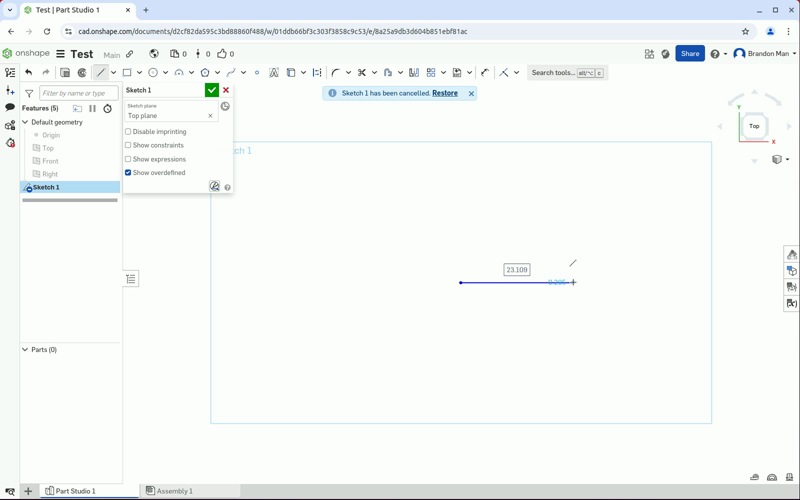
scroll(6)
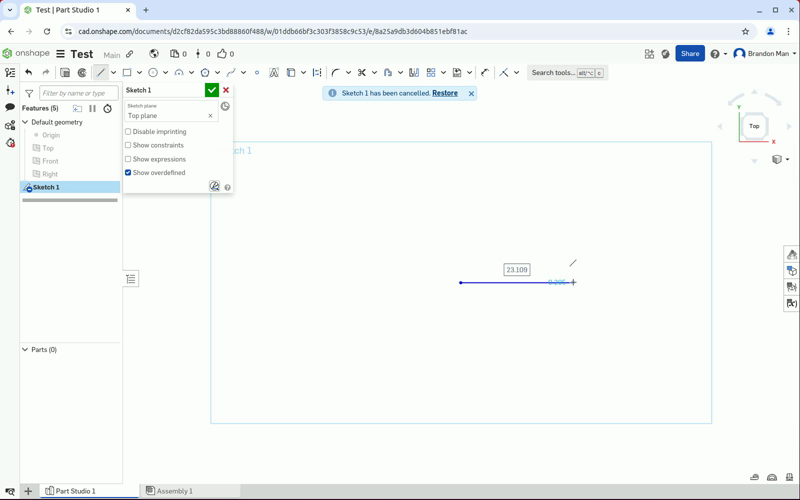
scroll(6)
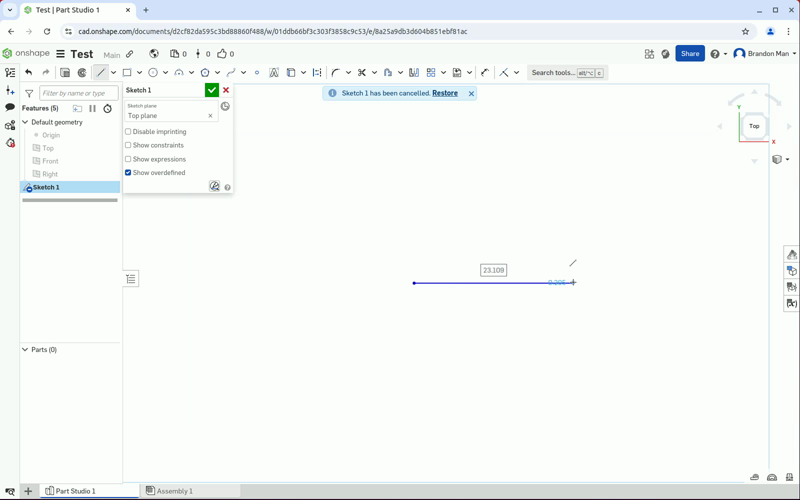
scroll(6)
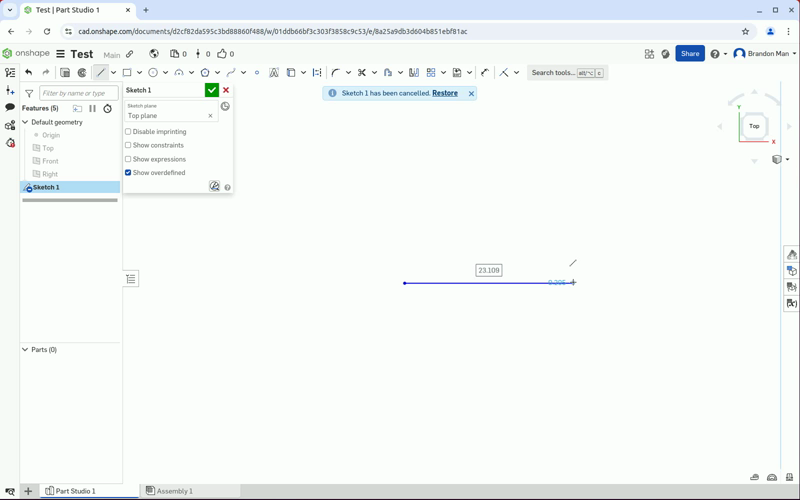
scroll(6)
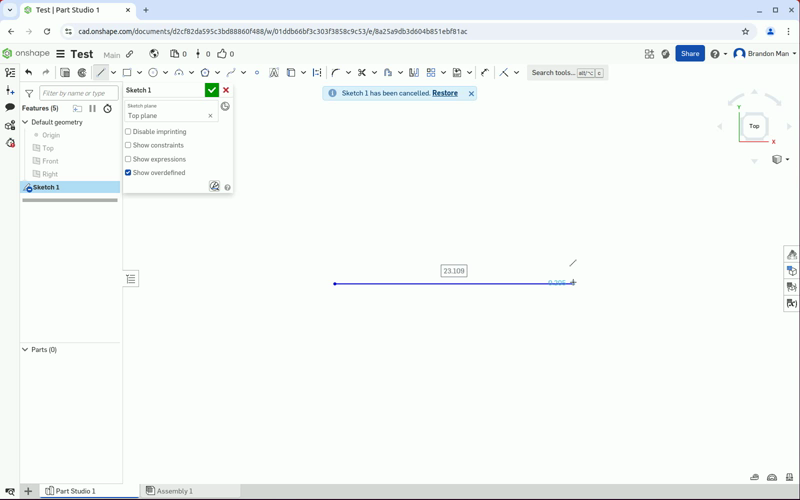
scroll(6)
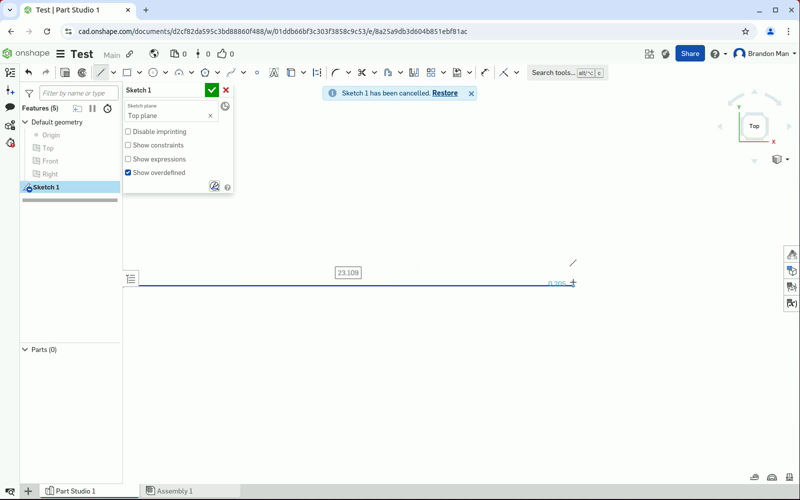
scroll(6)
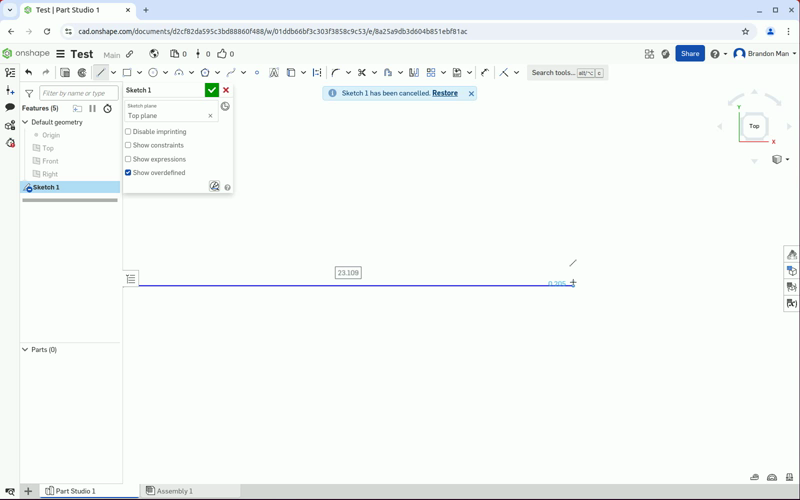
scroll(6)
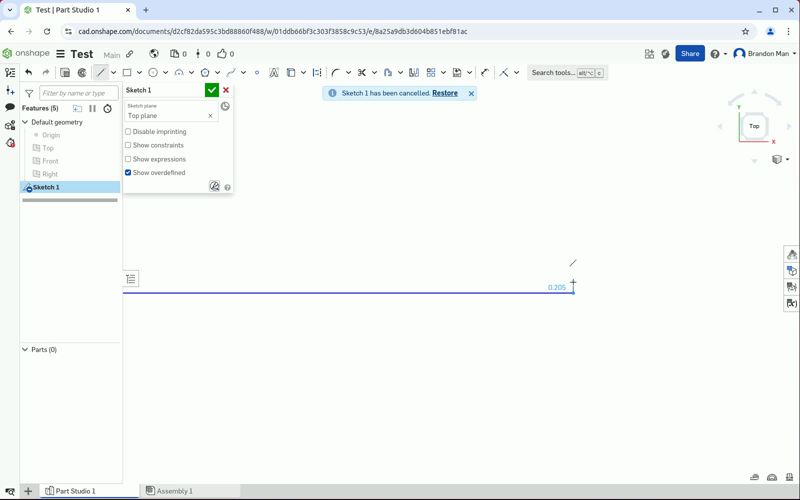
click(573, 281)
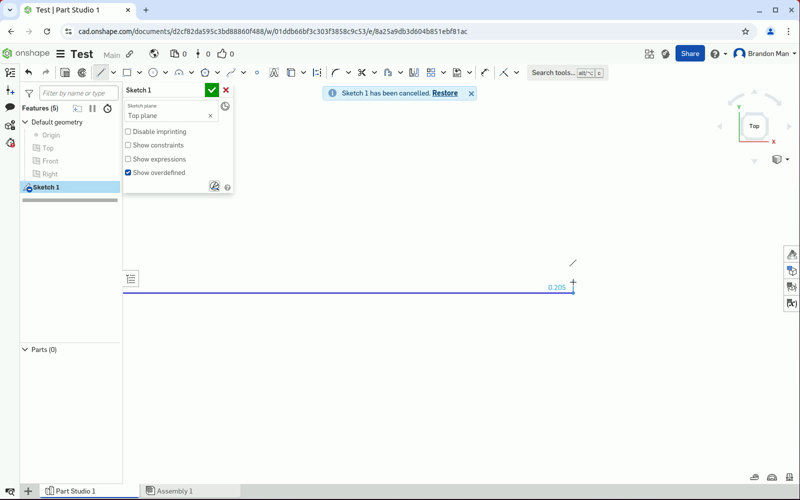
scroll(-6)
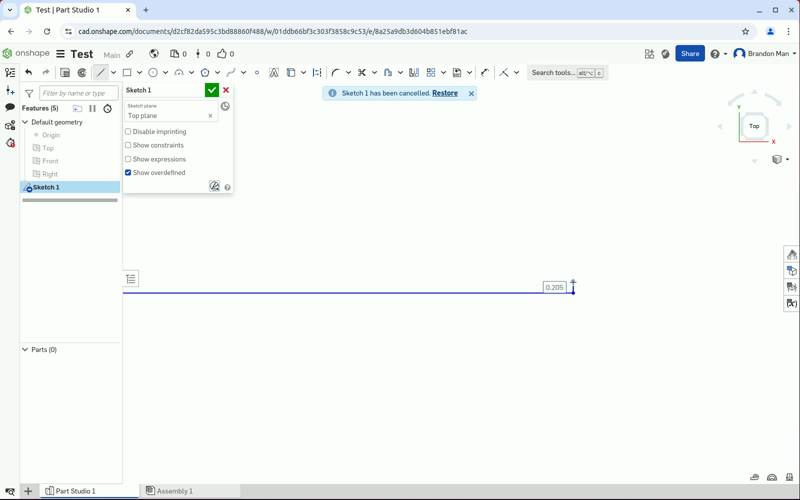
scroll(-6)
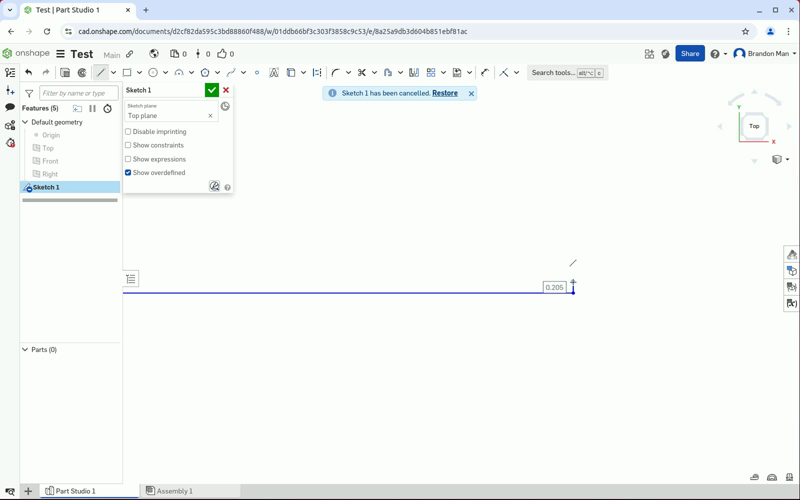
scroll(-6)
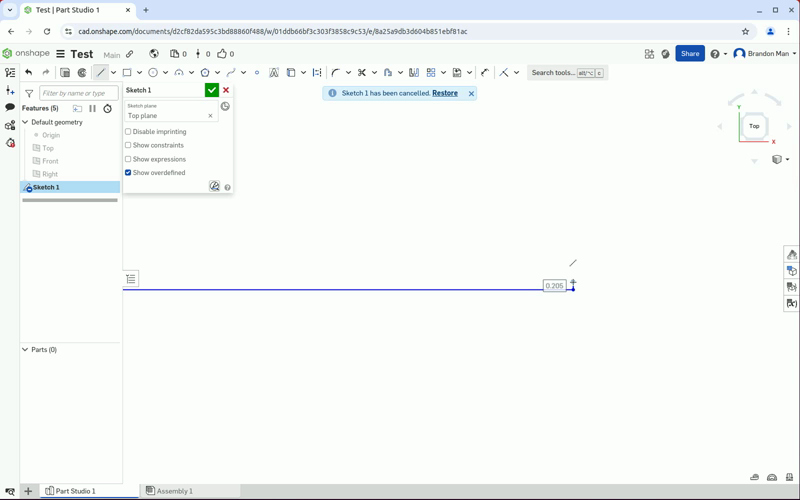
scroll(-6)
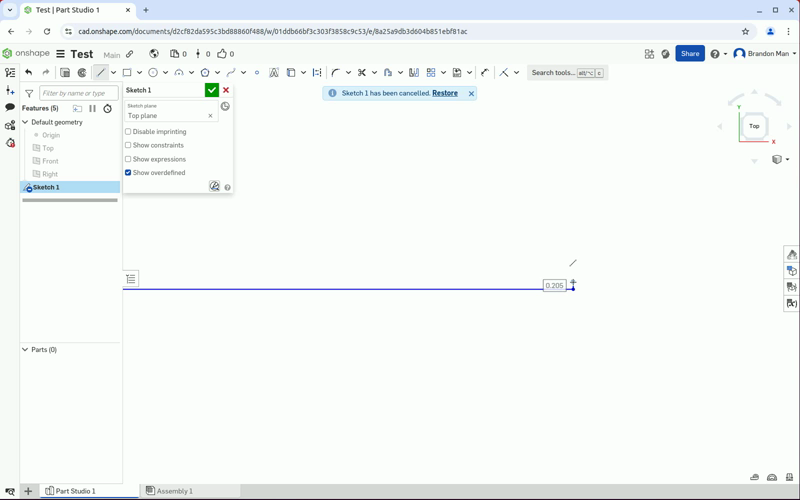
scroll(-6)
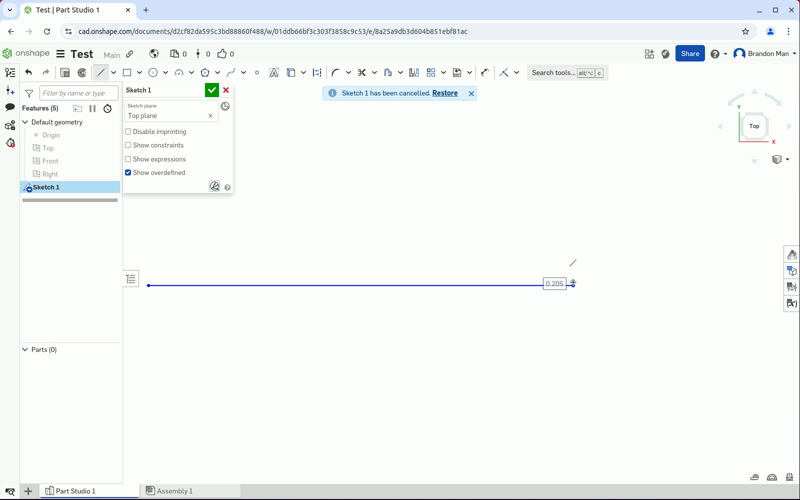
scroll(-6)
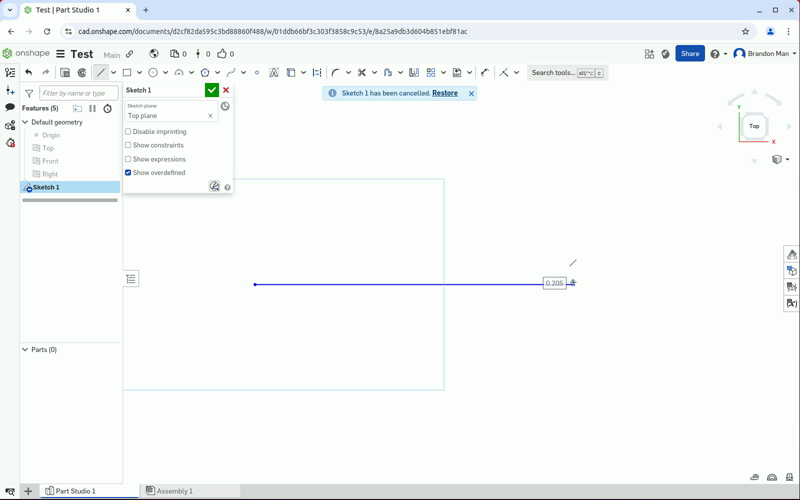
scroll(-6)
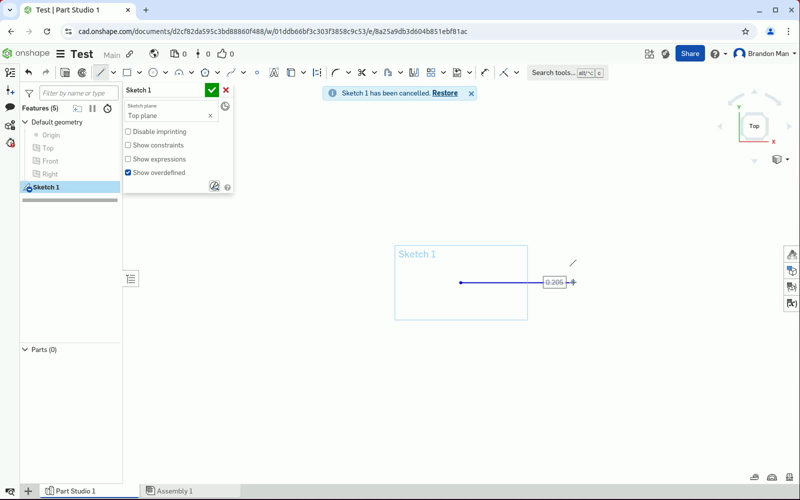
key_up(shift)
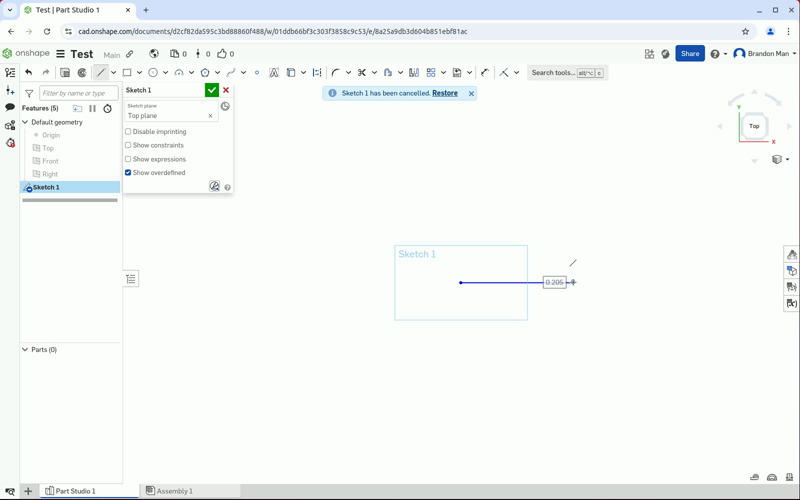
key_down(shift)
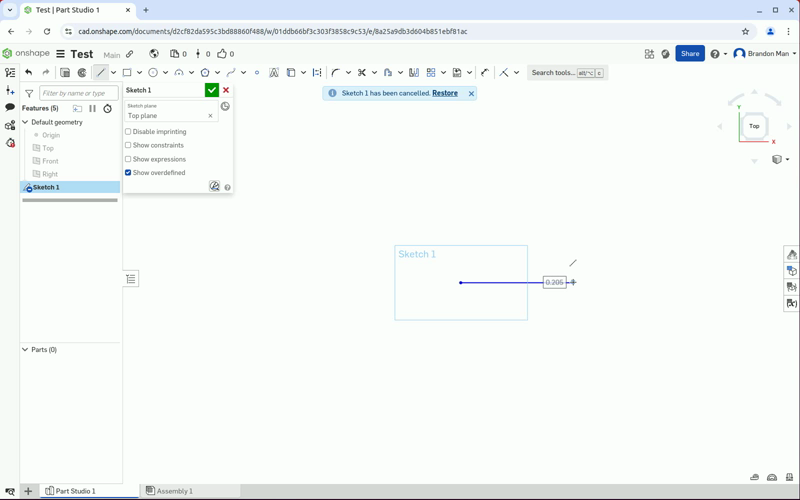
mouse_move(460, 281)
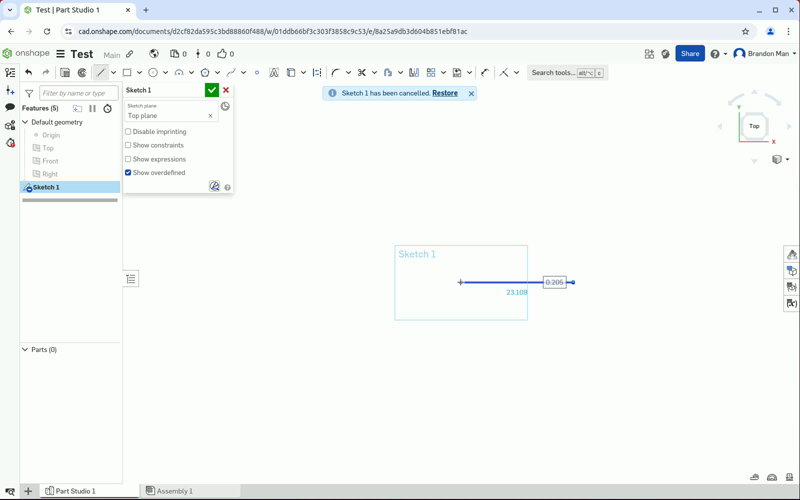
scroll(6)
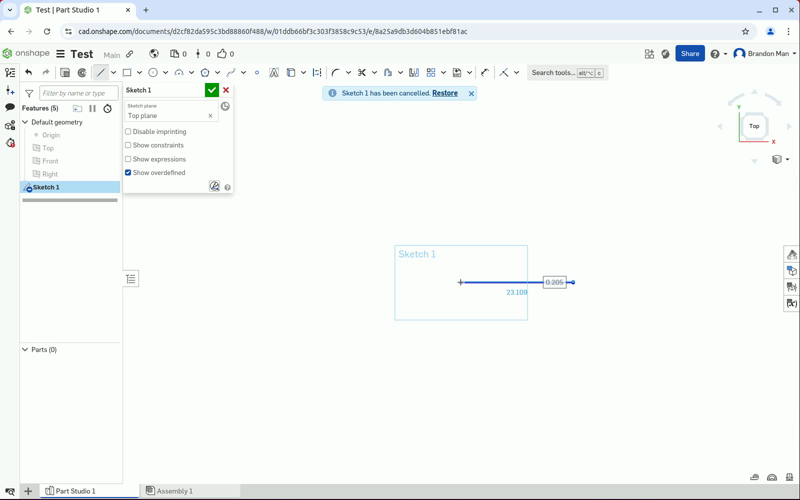
scroll(6)
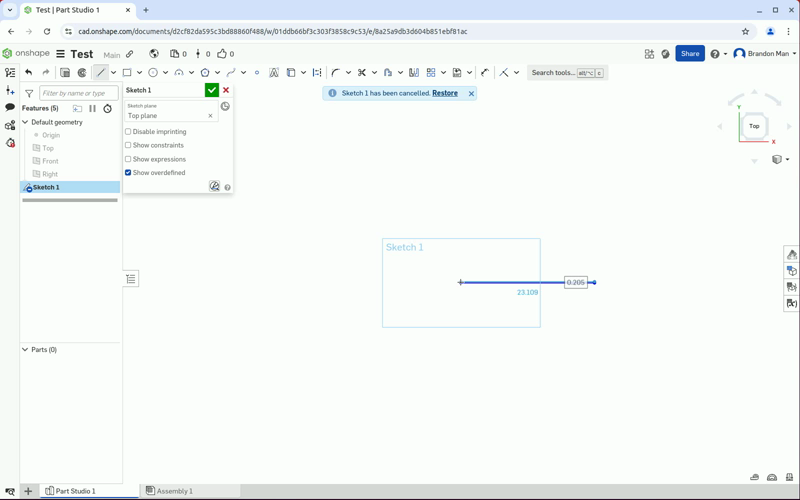
scroll(6)
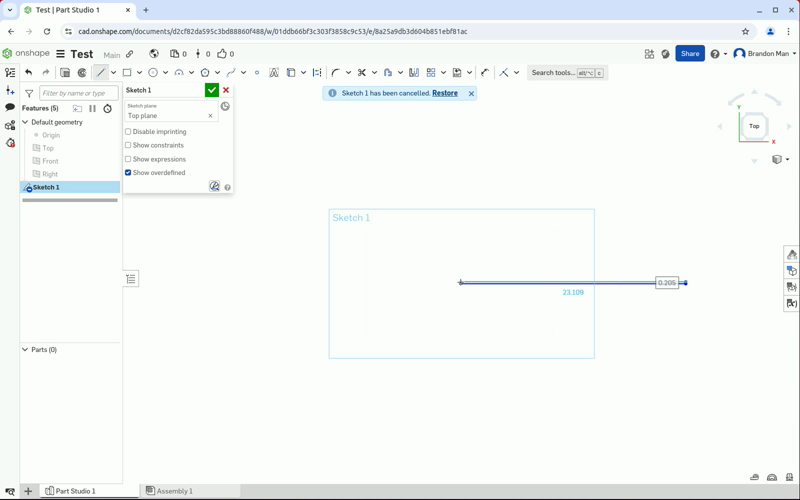
scroll(6)
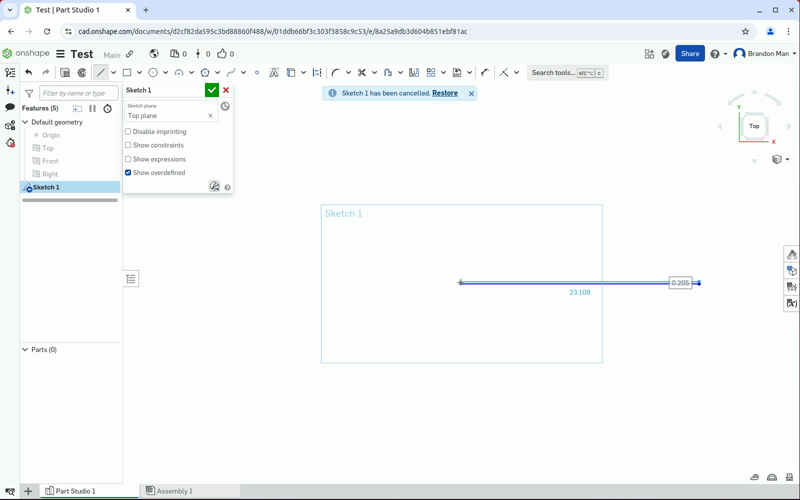
scroll(6)
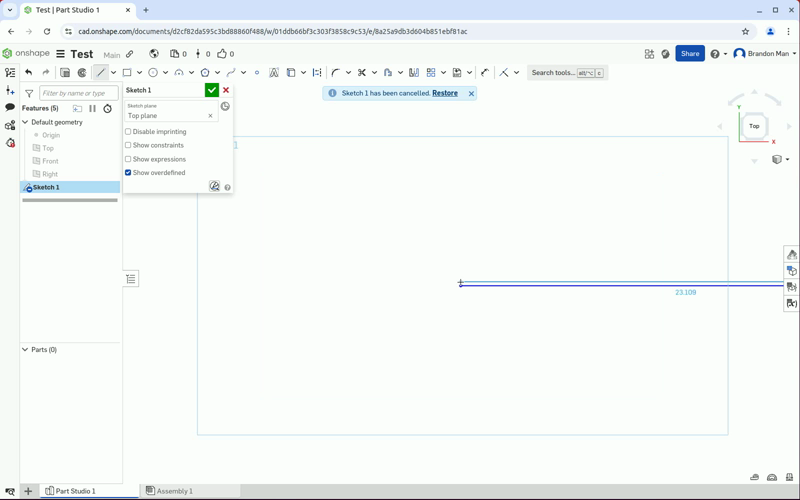
scroll(6)
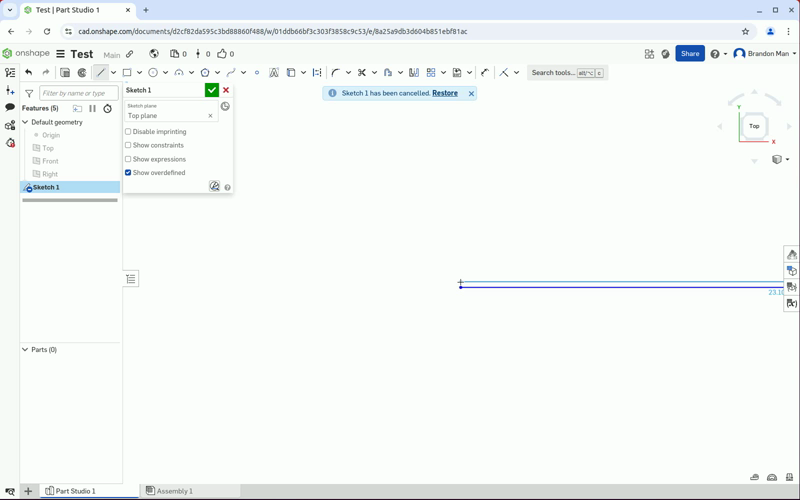
scroll(6)
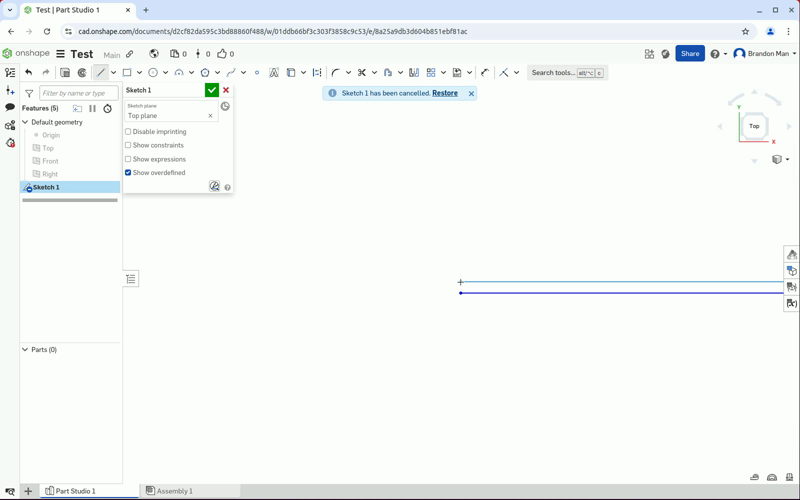
click(460, 281)
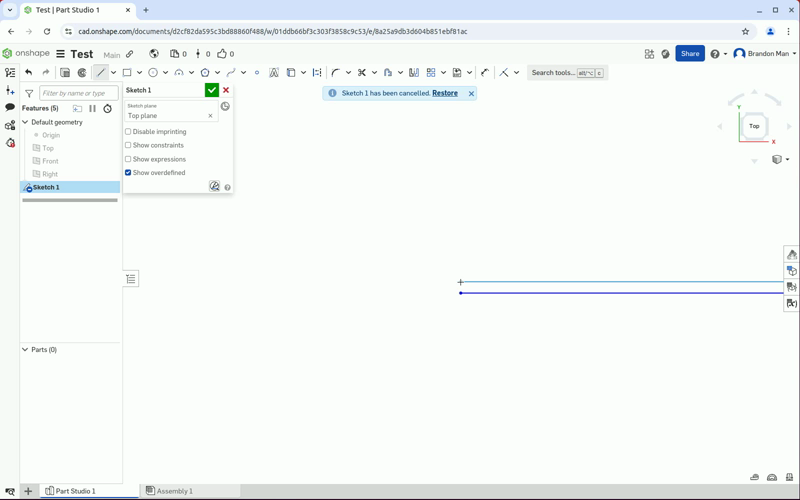
scroll(-6)
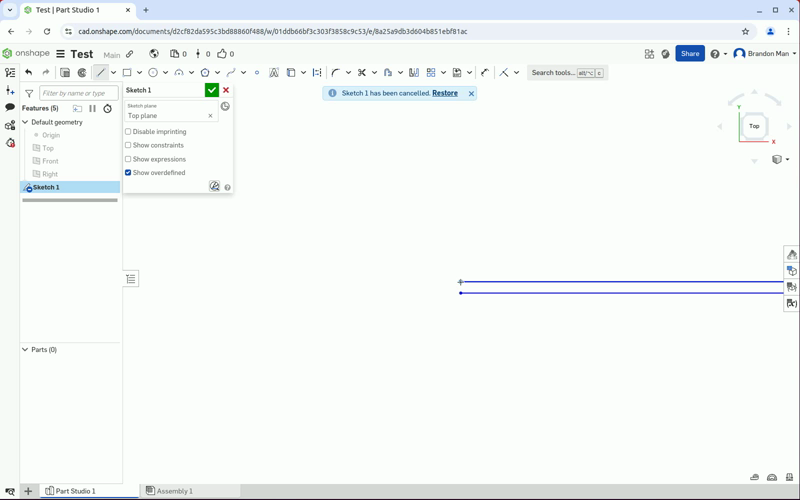
scroll(-6)
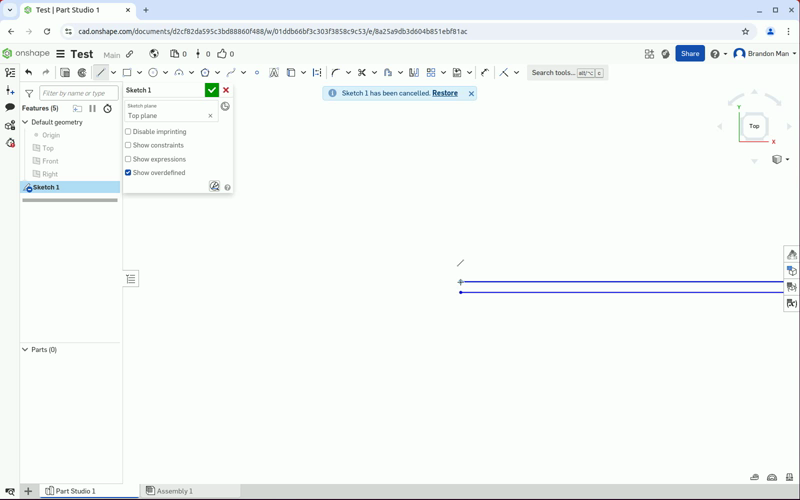
scroll(-6)
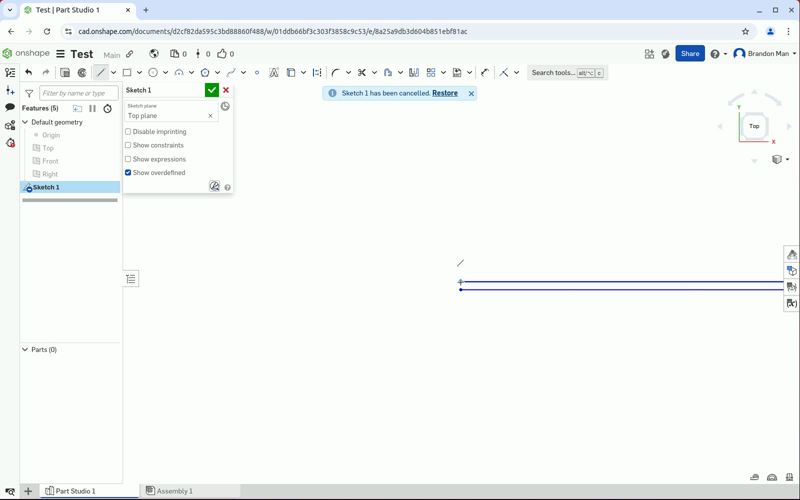
scroll(-6)
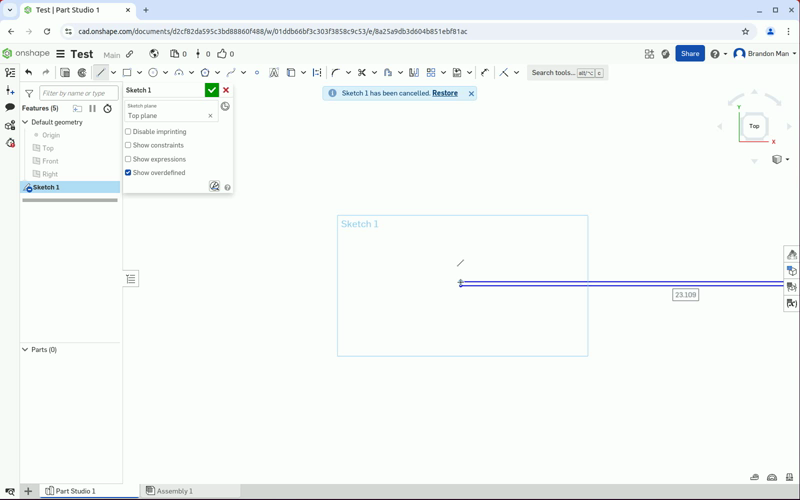
scroll(-6)
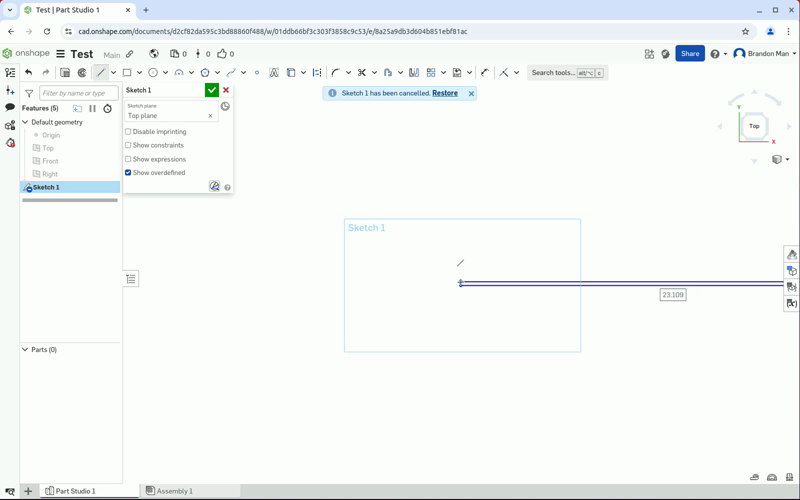
scroll(-6)
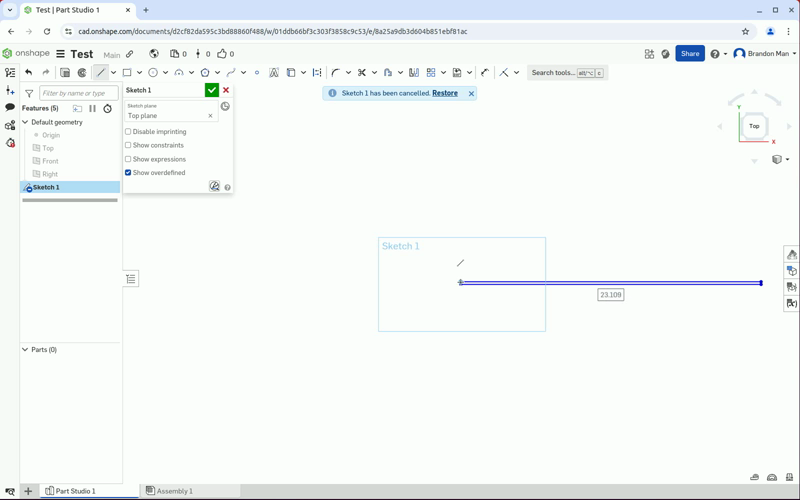
scroll(-6)
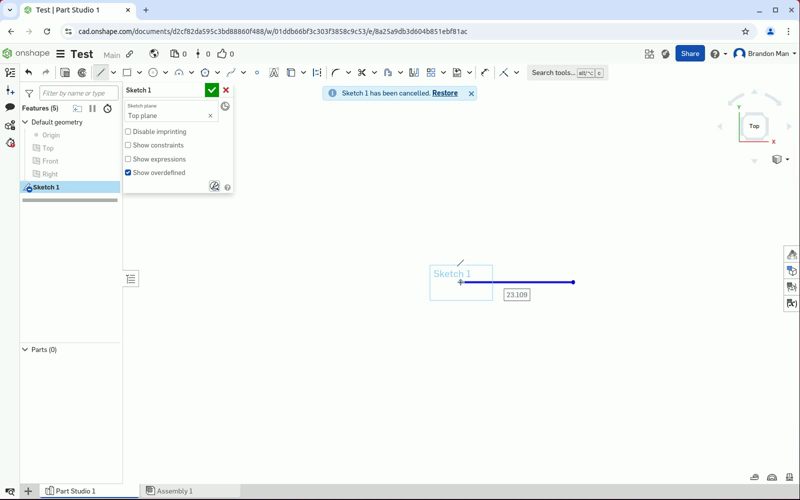
key_up(shift)
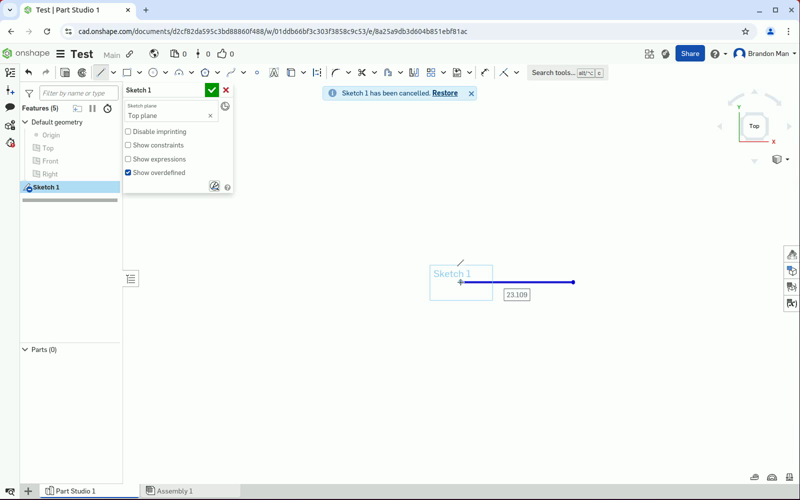
mouse_move(490, 281)
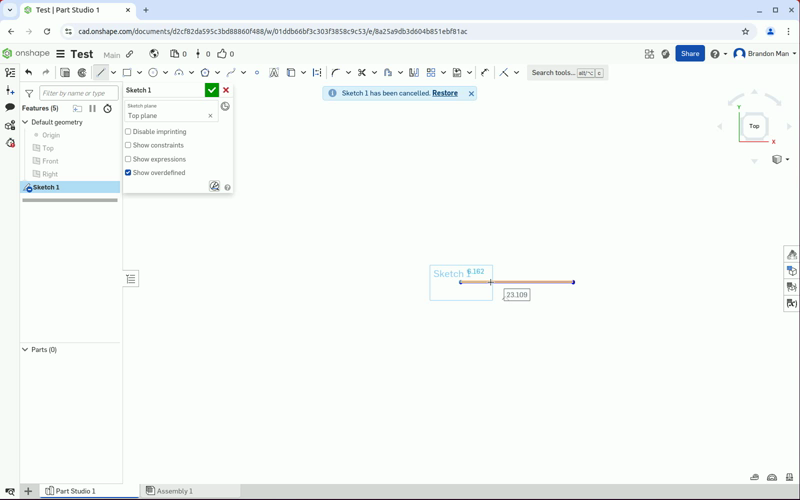
key_down(shift)
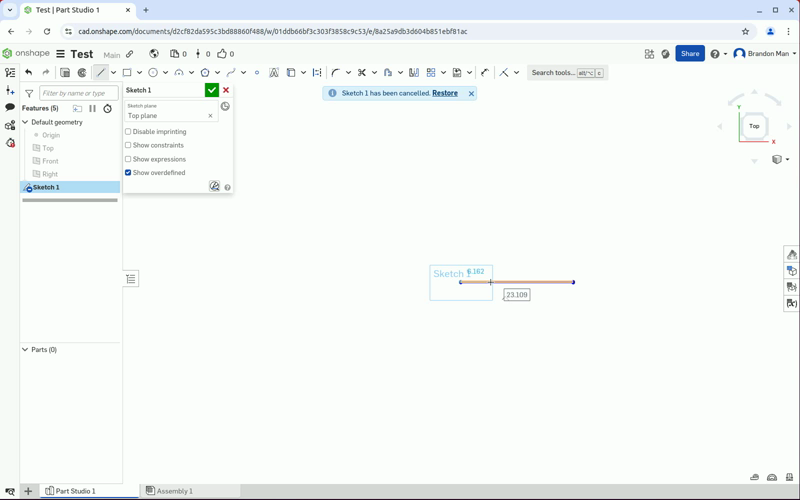
mouse_move(460, 282)
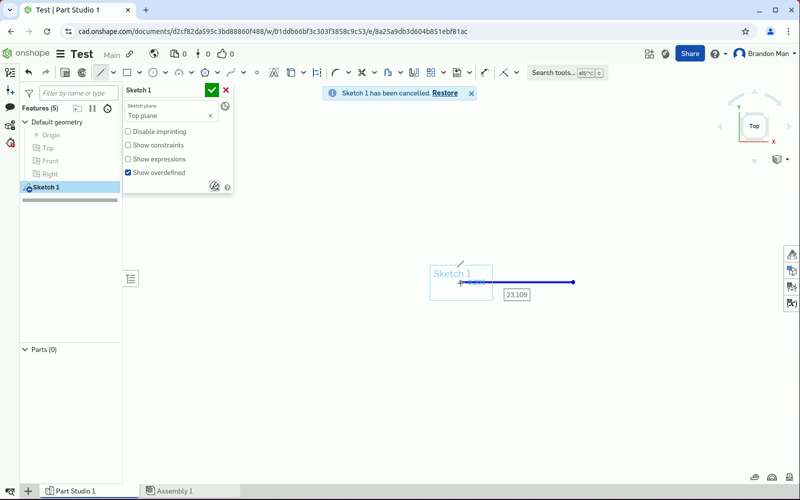
scroll(6)
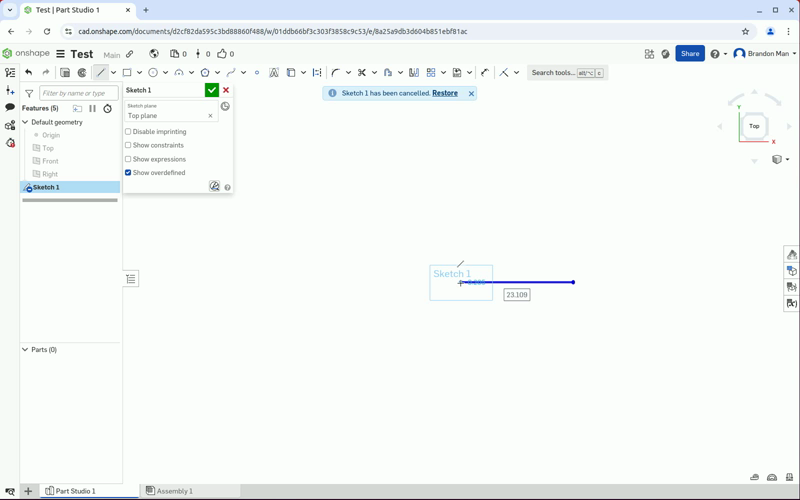
scroll(6)
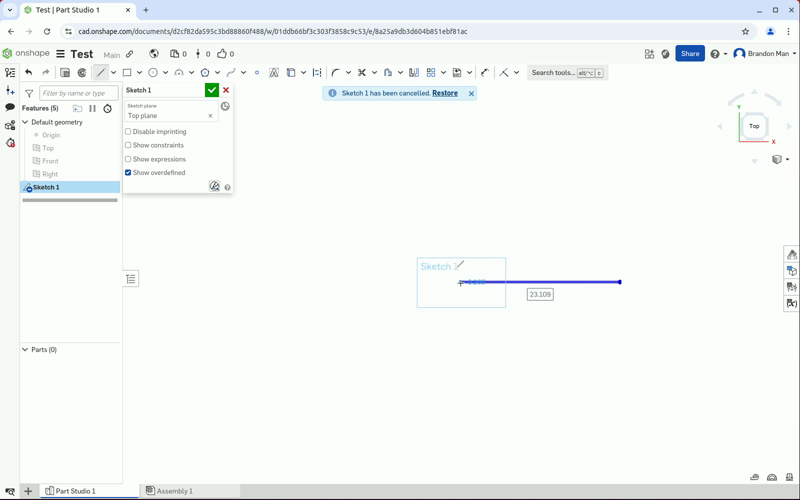
scroll(6)
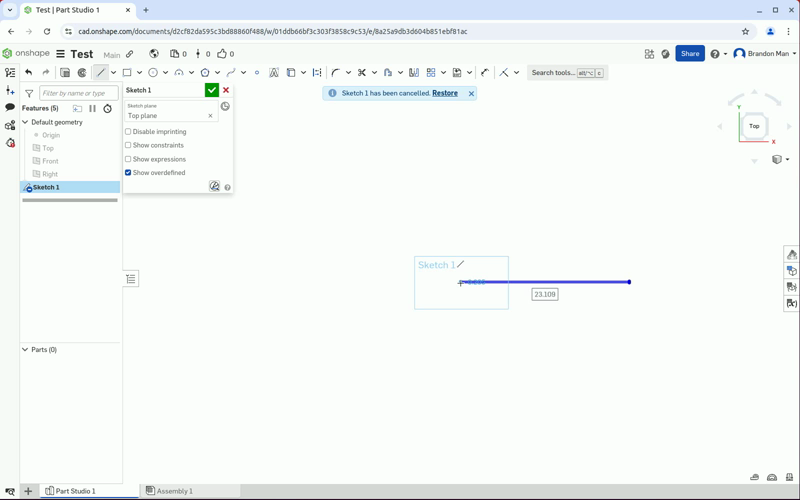
scroll(6)
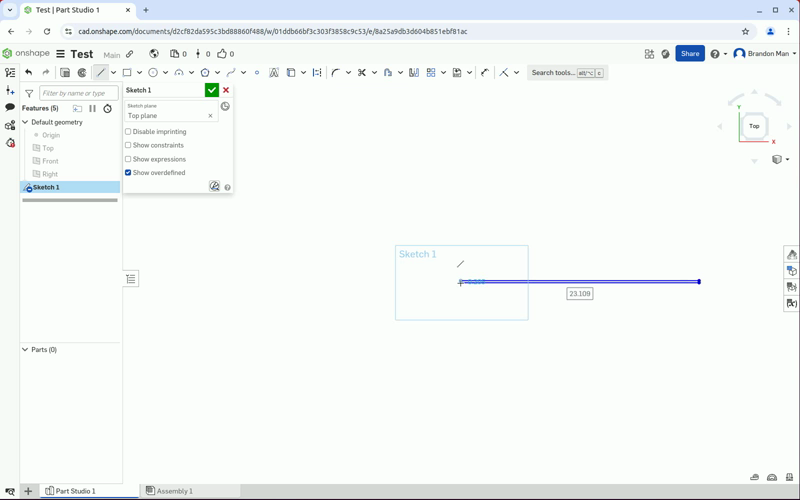
scroll(6)
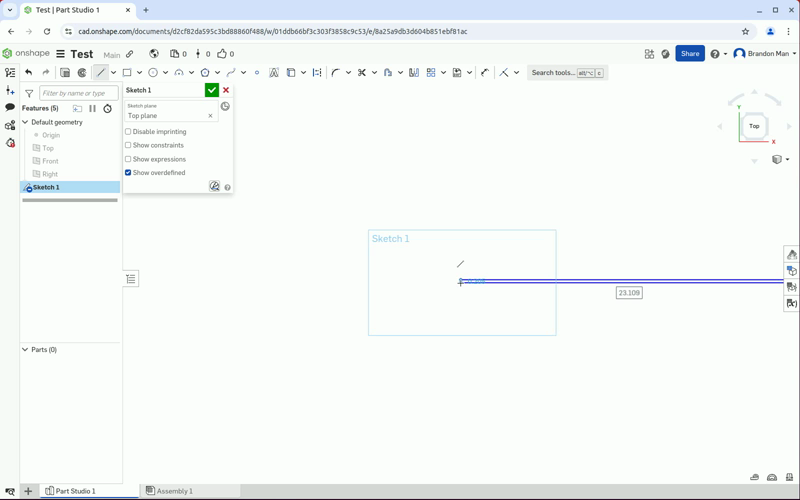
scroll(6)
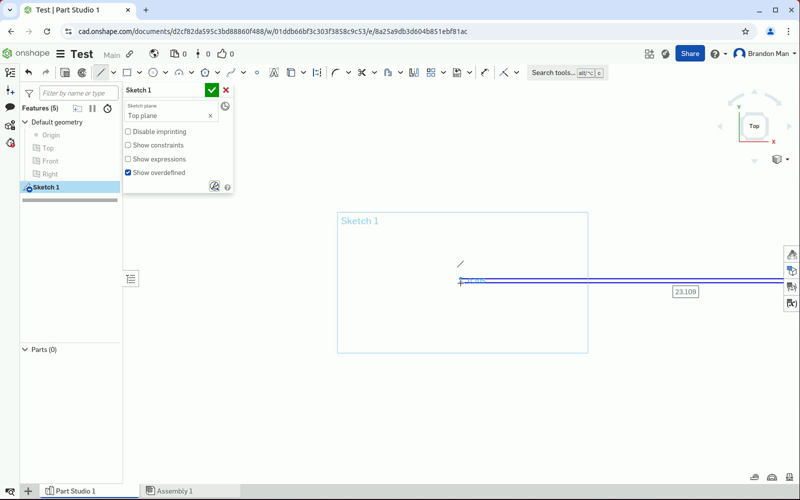
scroll(6)
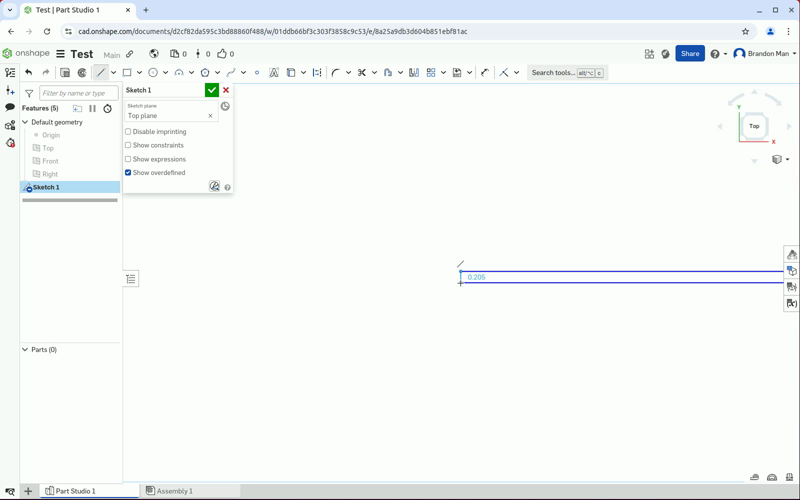
key_up(shift)
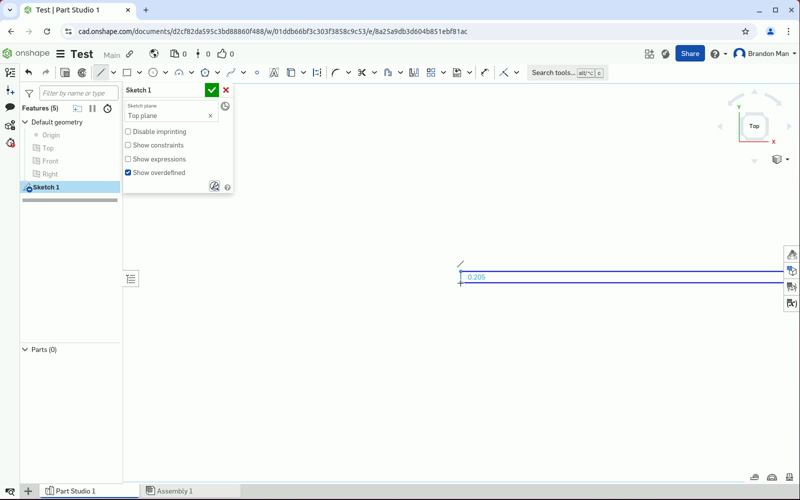
click(460, 282)
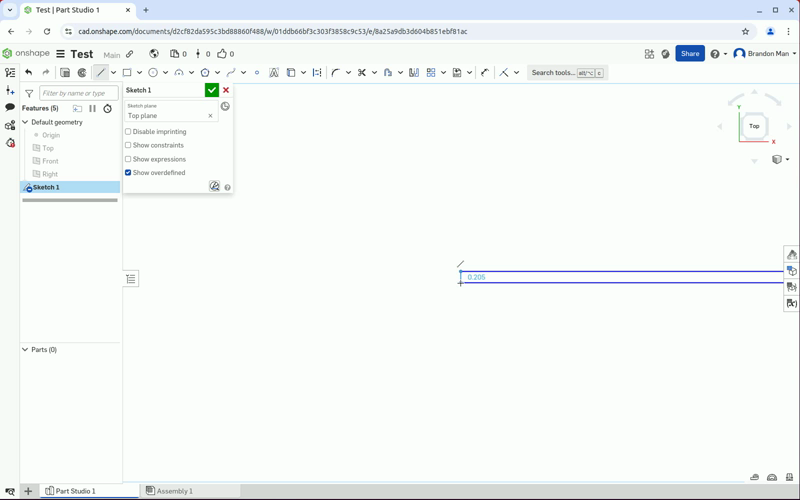
scroll(-6)
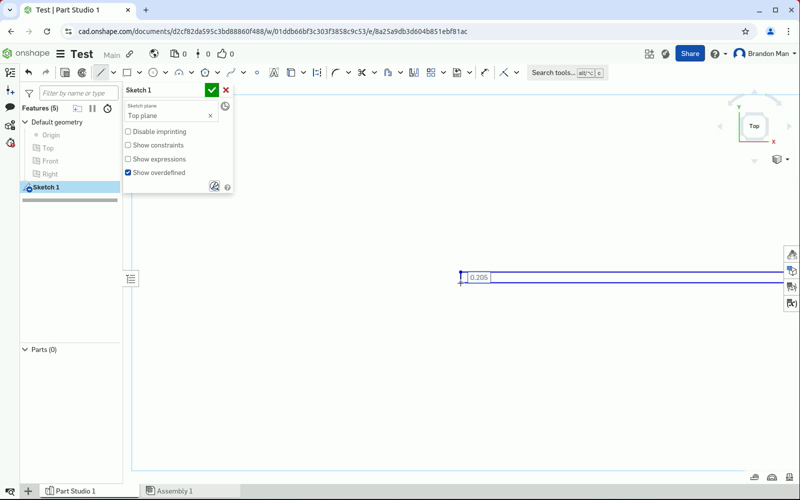
scroll(-6)
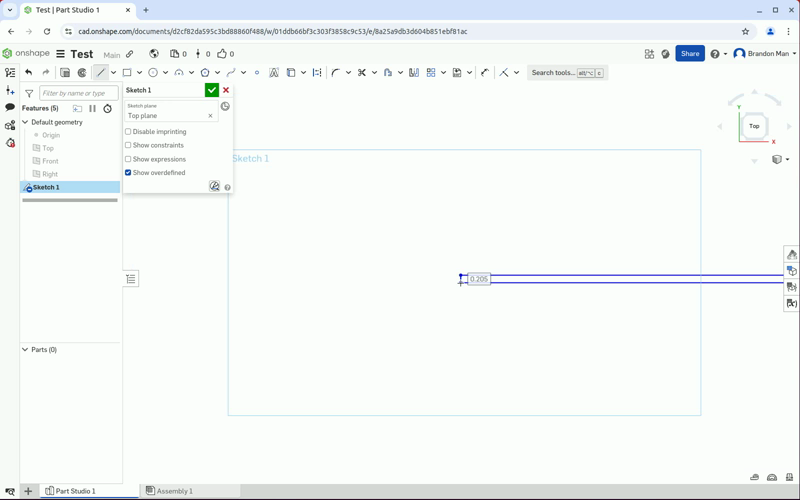
scroll(-6)
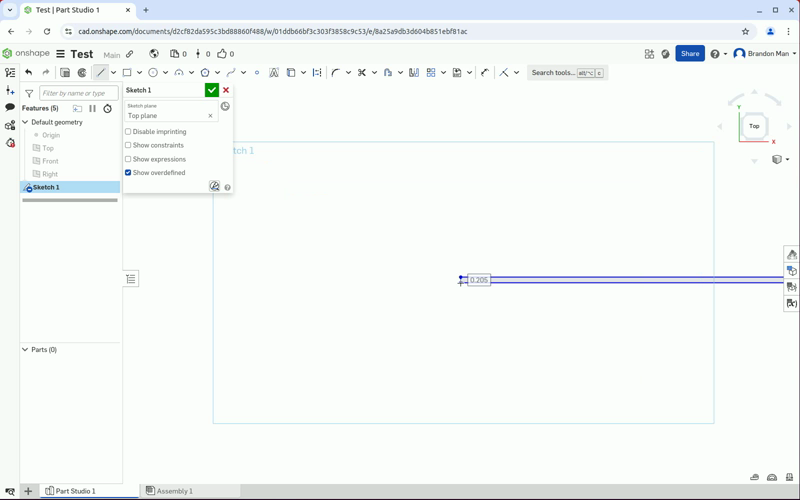
scroll(-6)
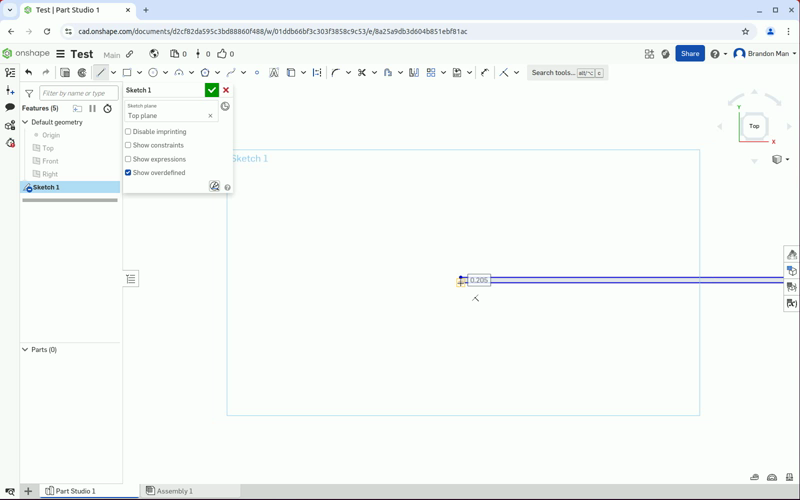
scroll(-6)
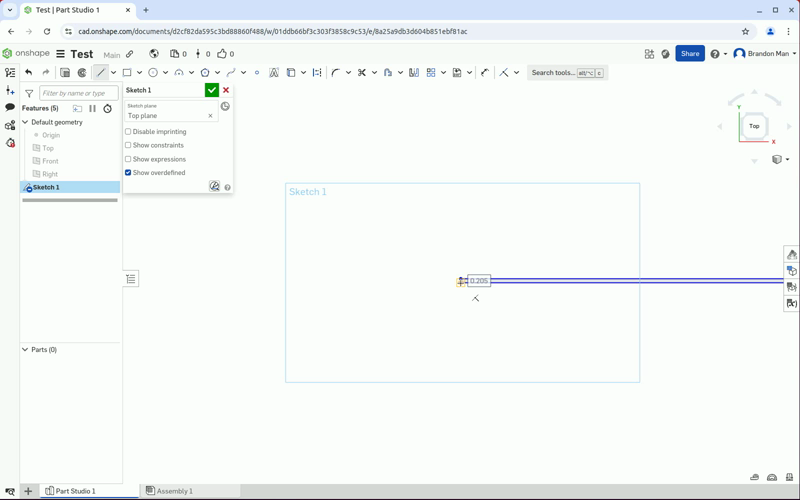
scroll(-6)
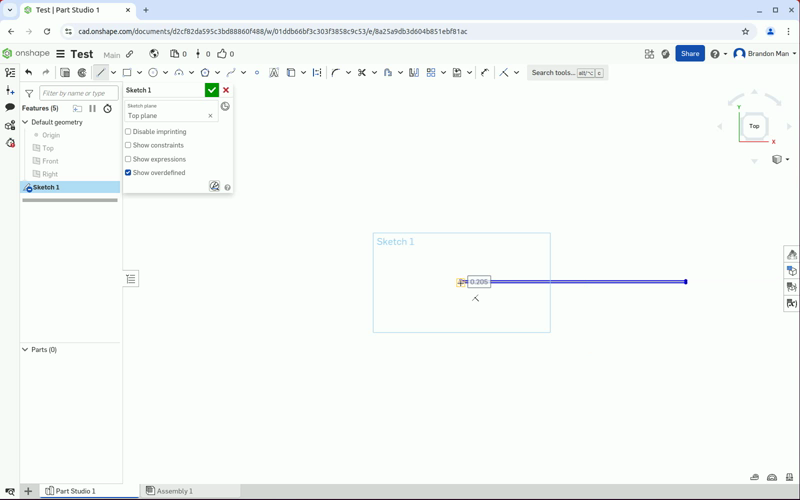
scroll(-6)
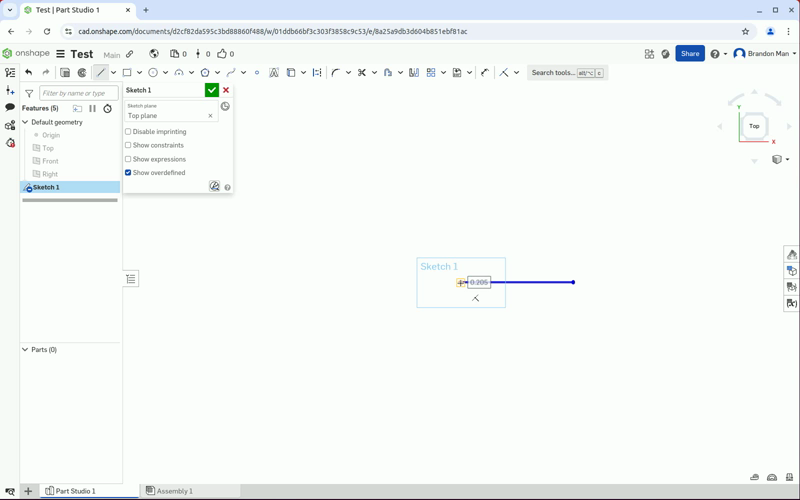
key(esc)
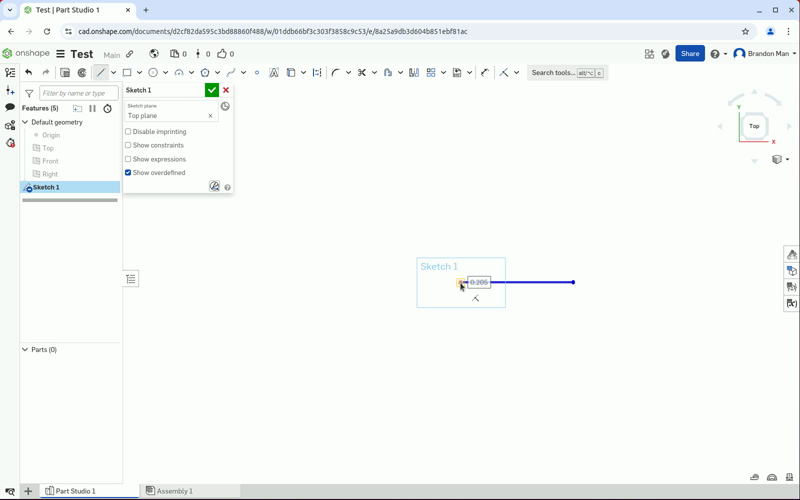
mouse_move(546, 282)
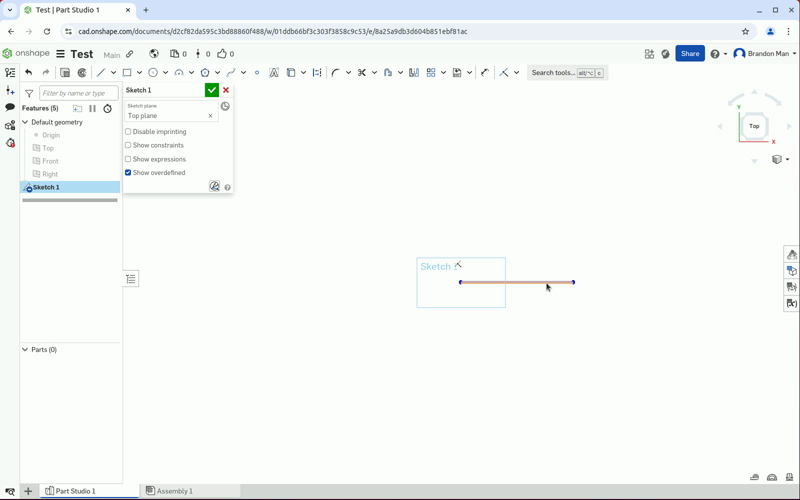
scroll(6)
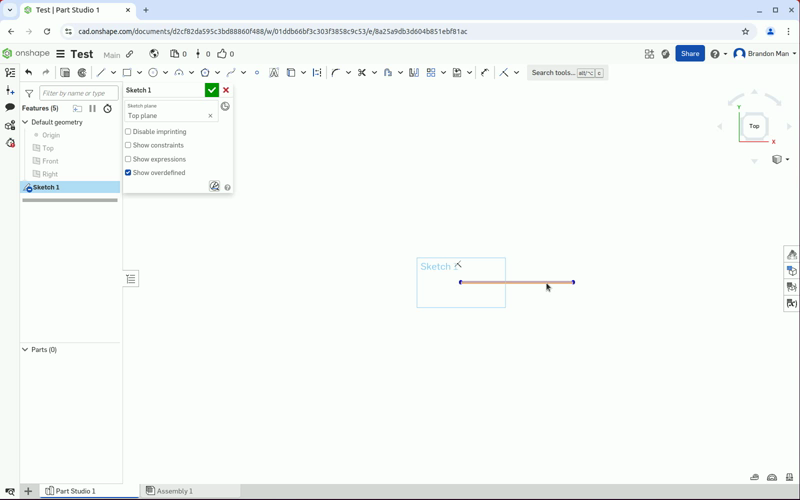
scroll(6)
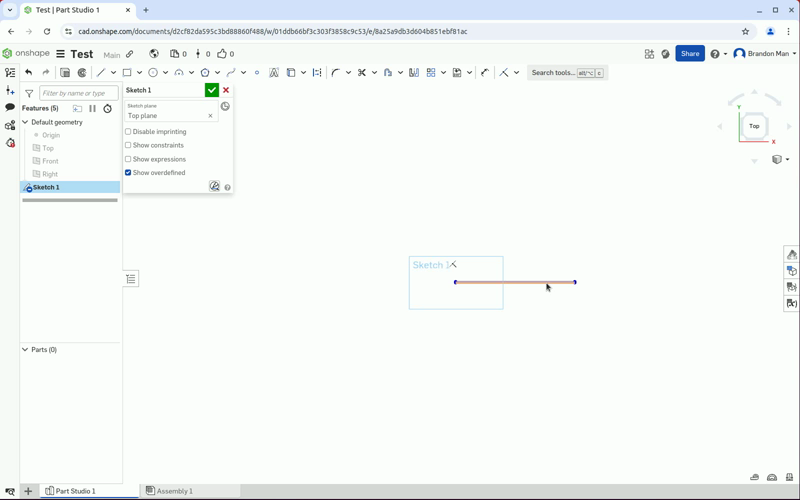
scroll(6)
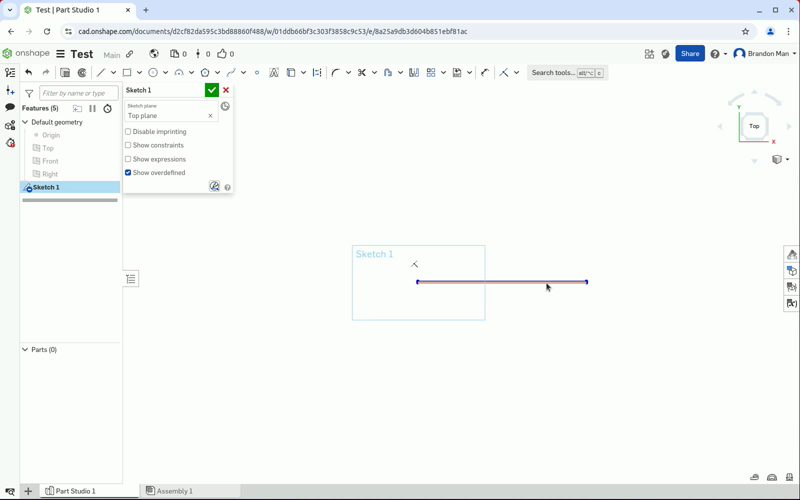
scroll(6)
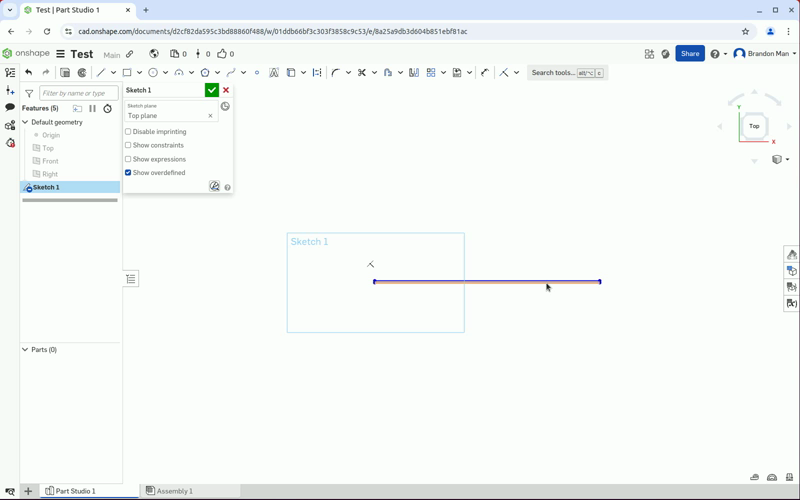
scroll(6)
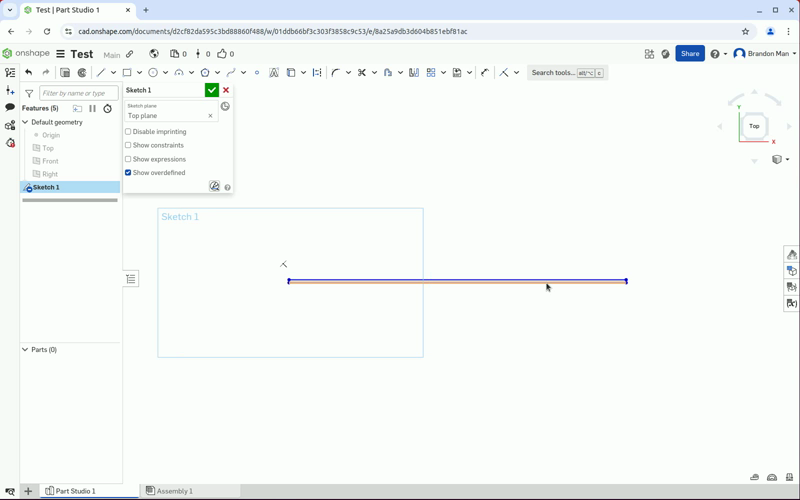
scroll(6)
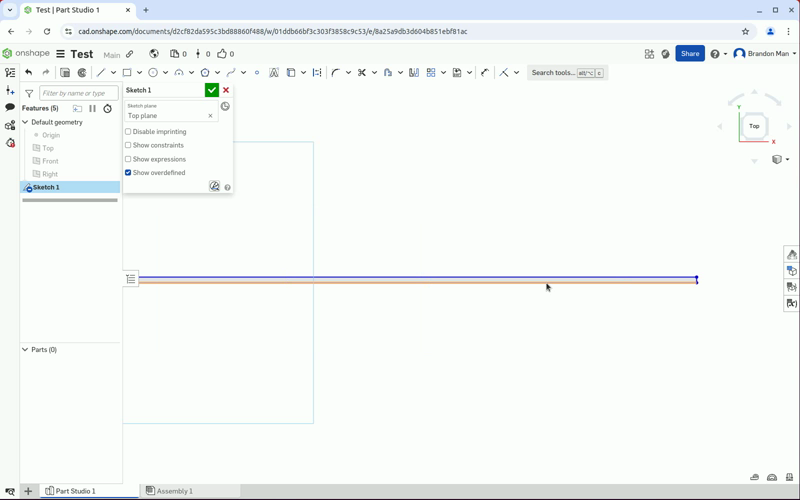
scroll(6)
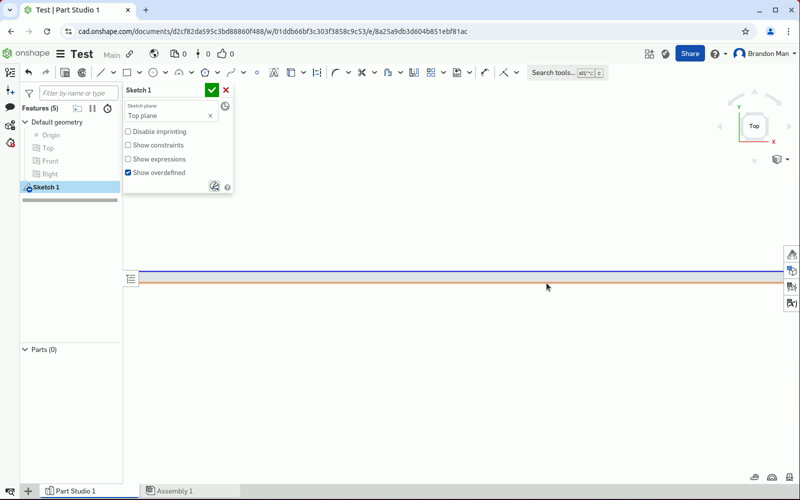
click(546, 282)
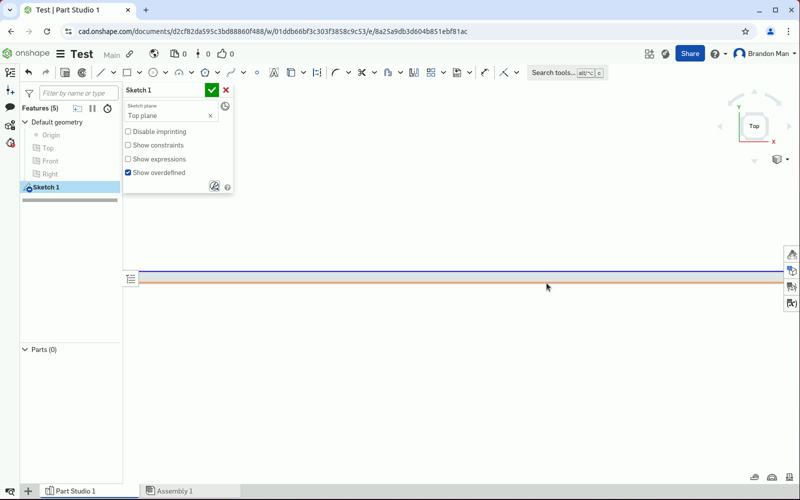
scroll(-6)
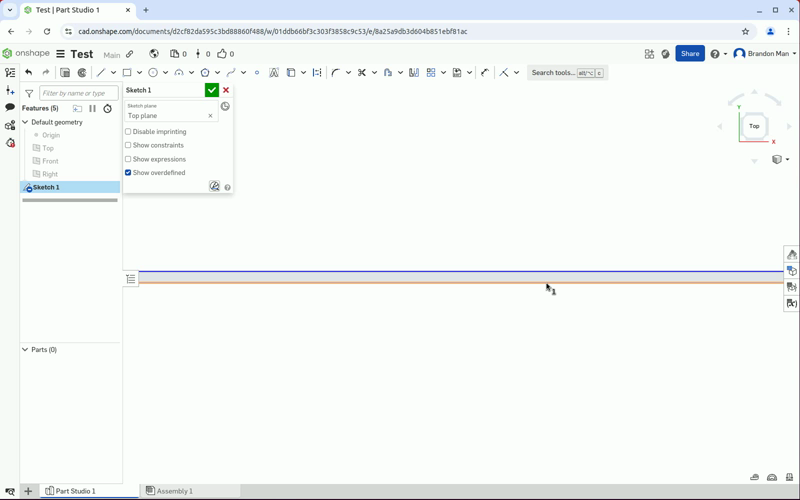
scroll(-6)
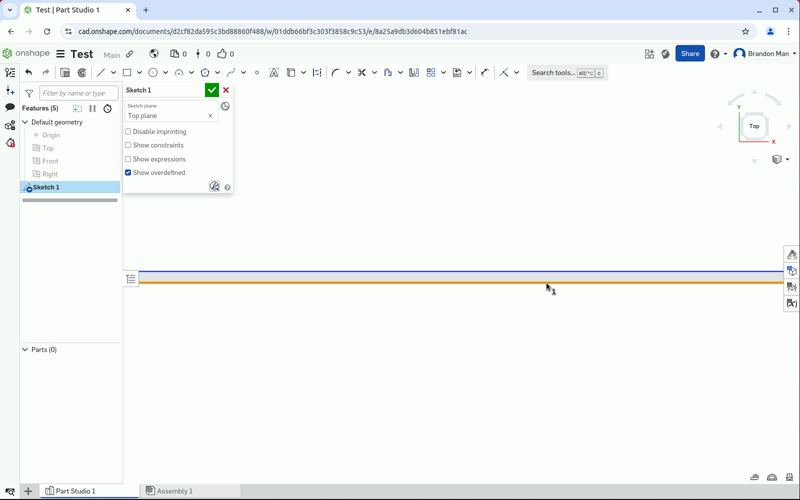
scroll(-6)
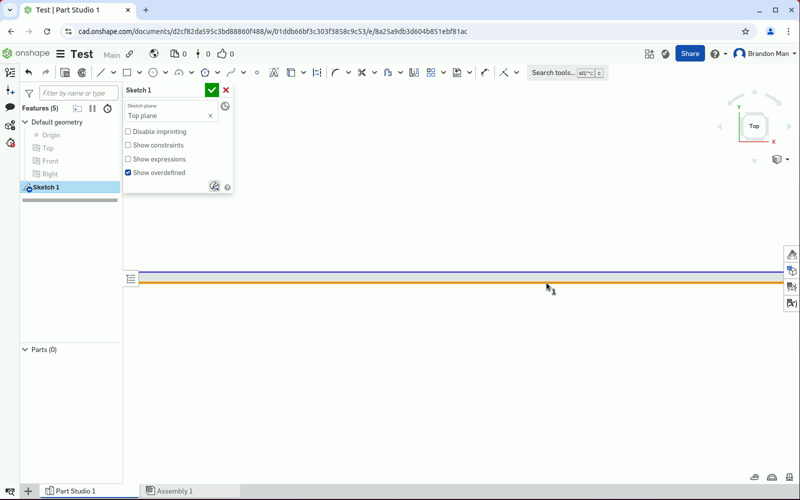
scroll(-6)
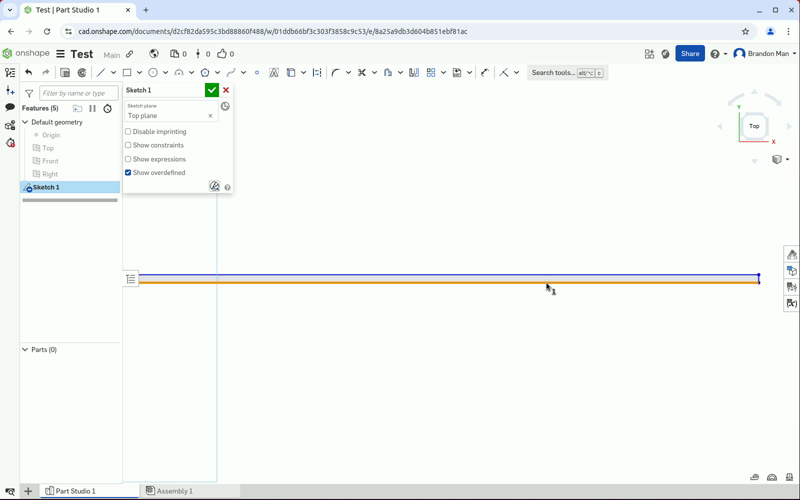
scroll(-6)
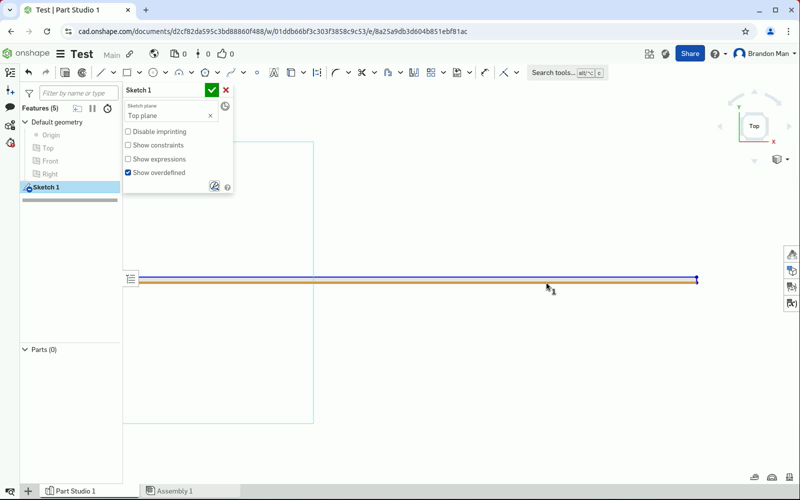
scroll(-6)
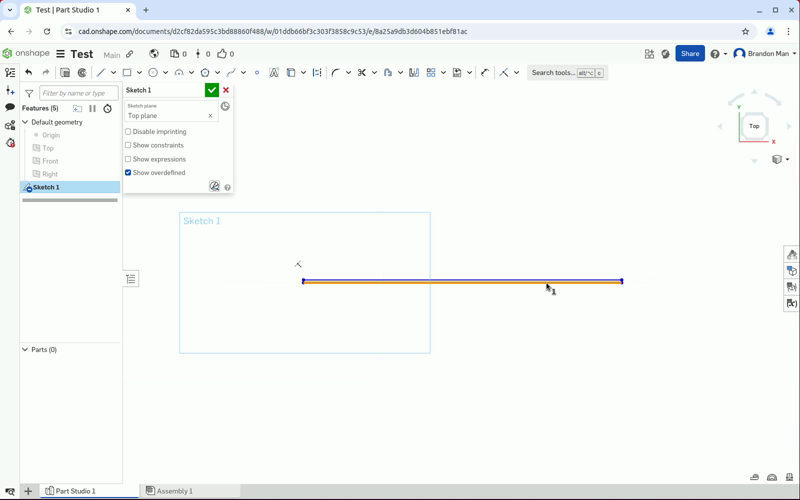
scroll(-6)
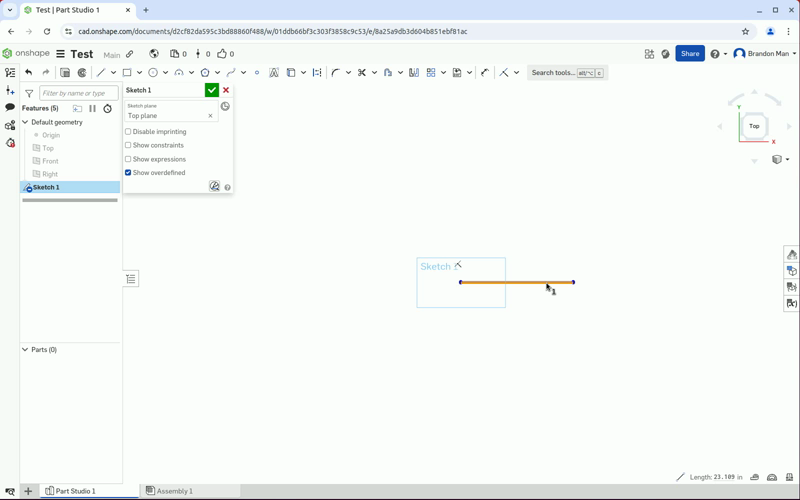
mouse_move(73, 352)
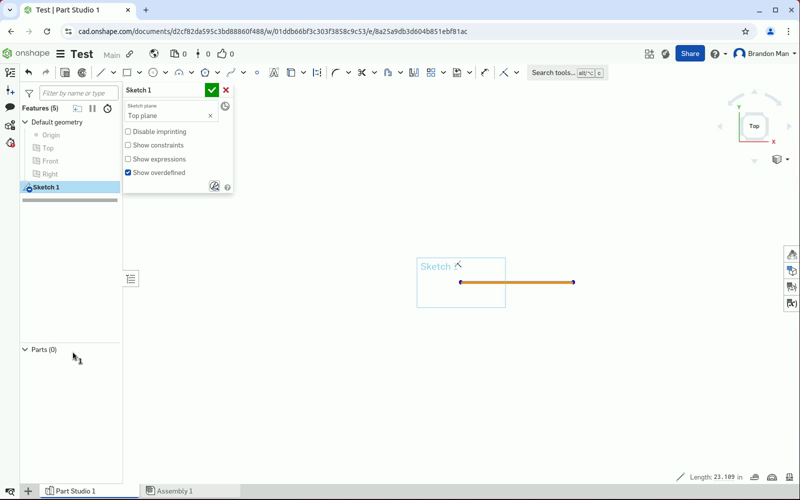
key(shift+y)
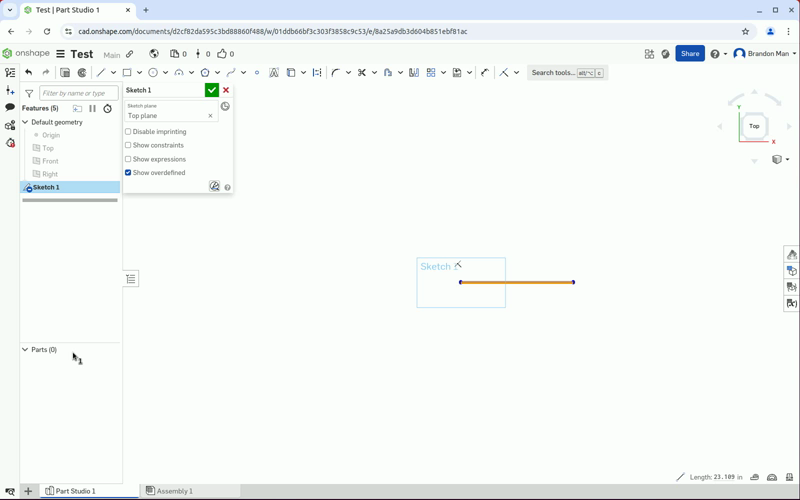
key(shift+e)
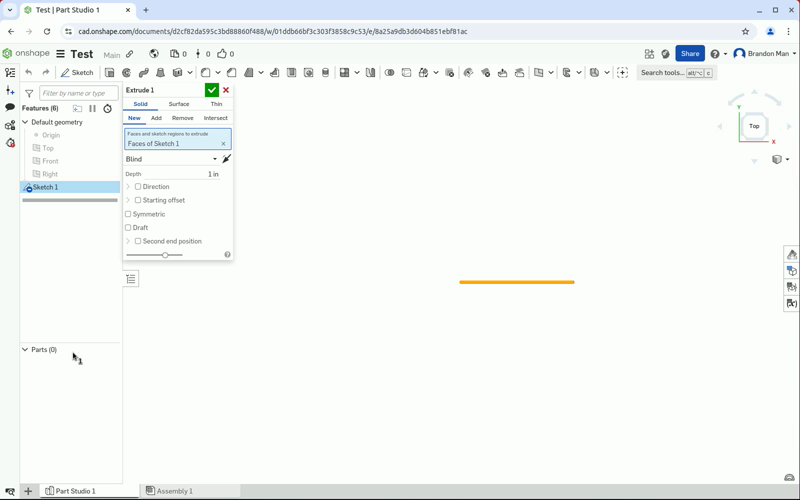
mouse_move(143, 106)
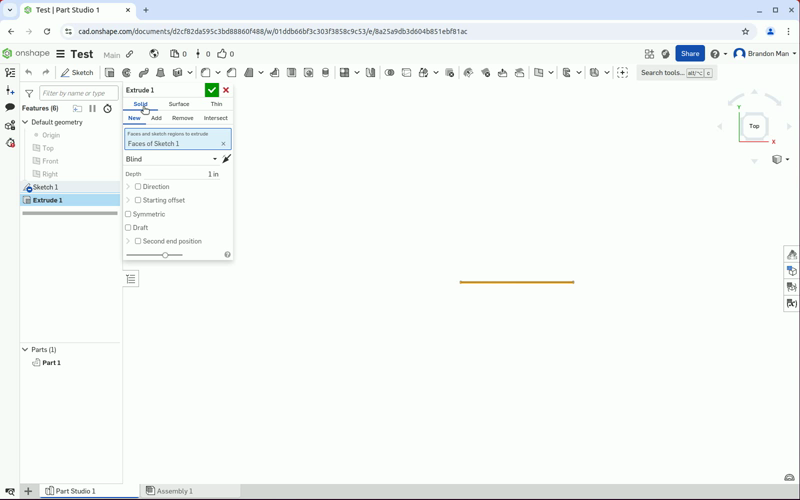
click(143, 106)
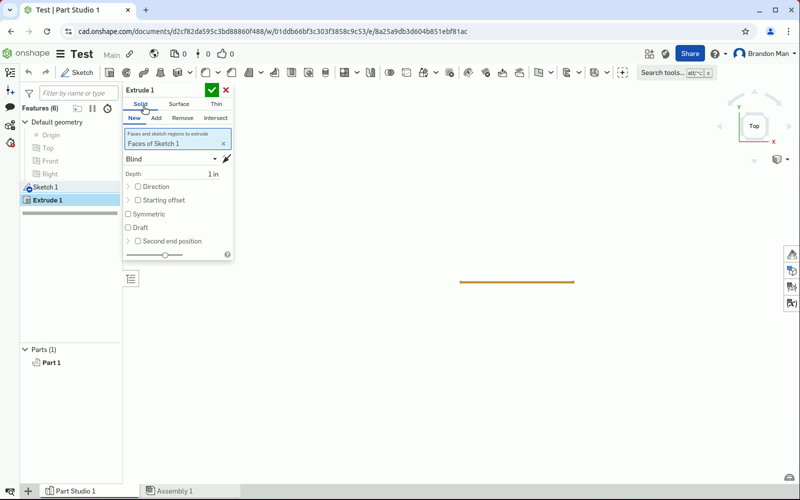
mouse_move(137, 120)
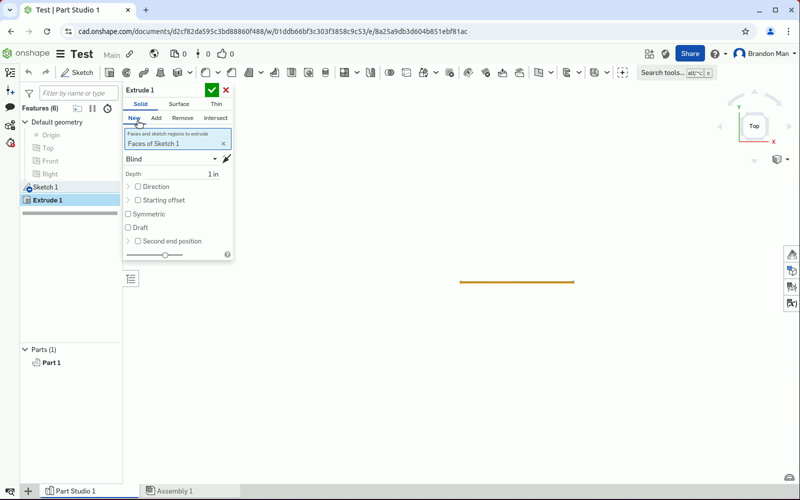
click(137, 120)
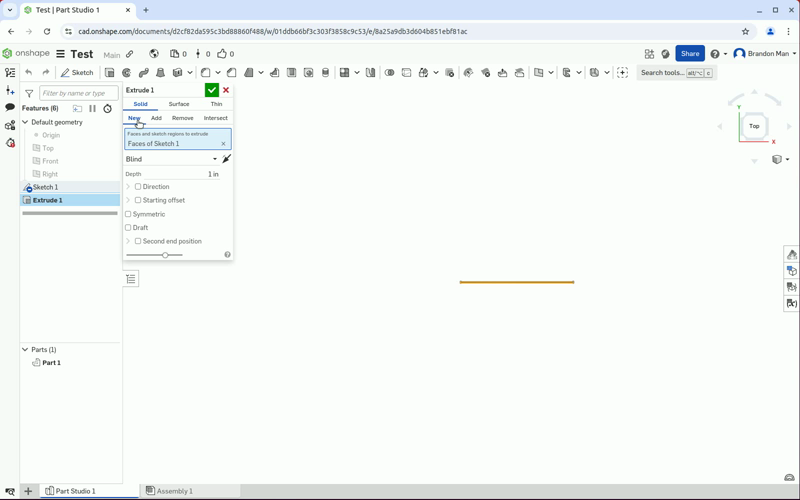
key(tab, 4)
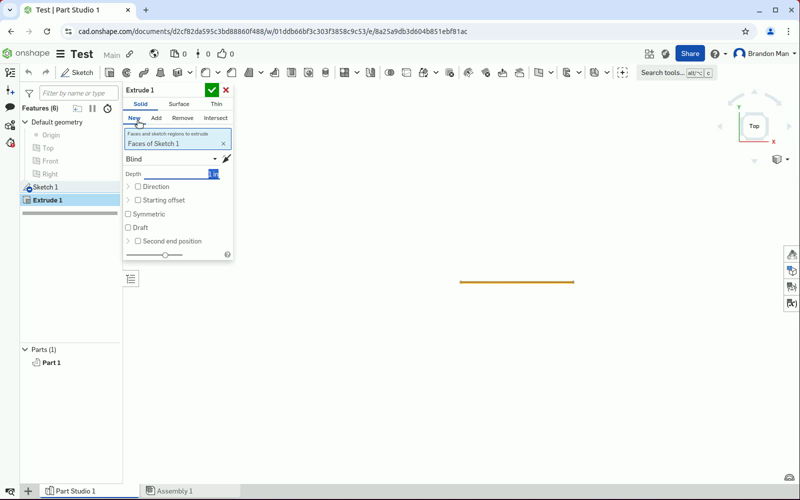
text(12.276)
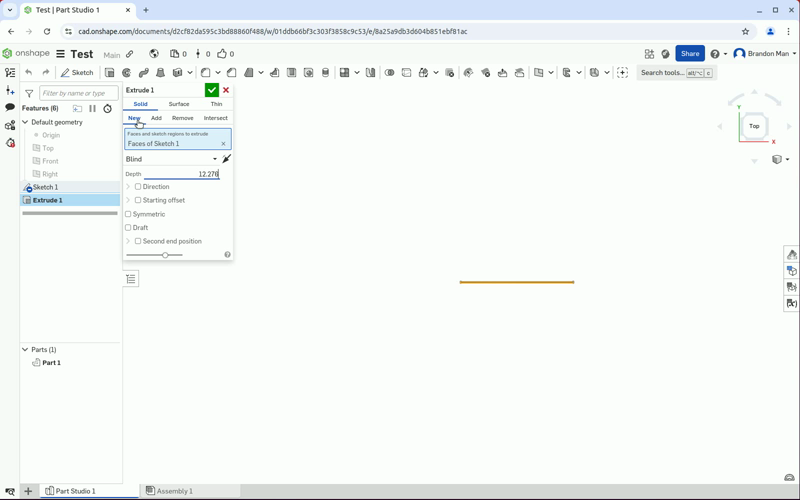
key(enter)
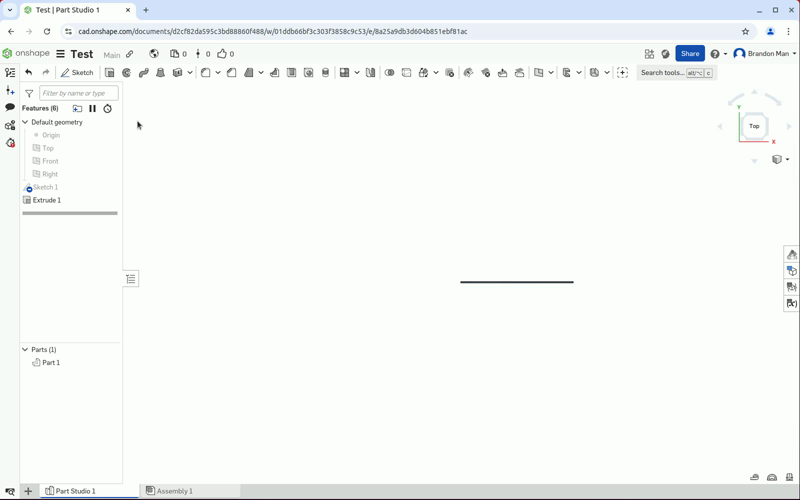
key(shift+h)
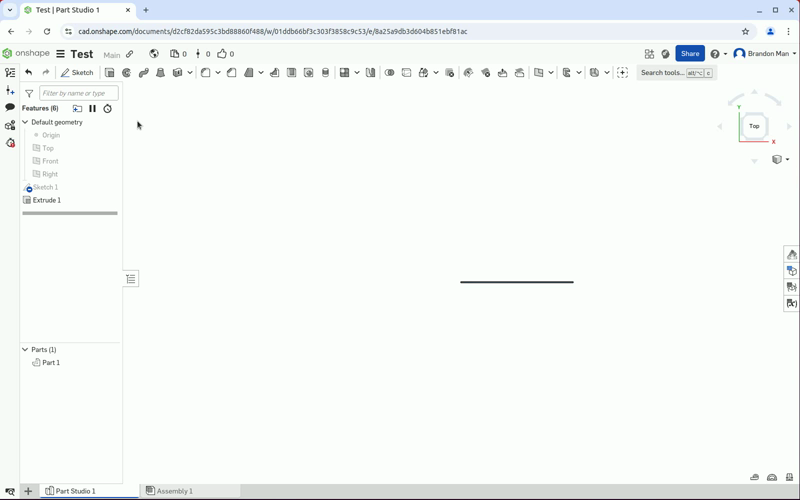
key(shift+h)
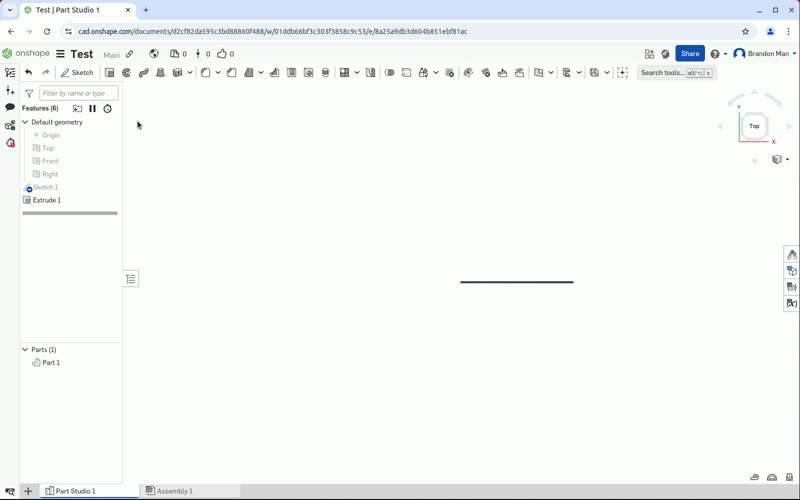
mouse_move(73, 189)
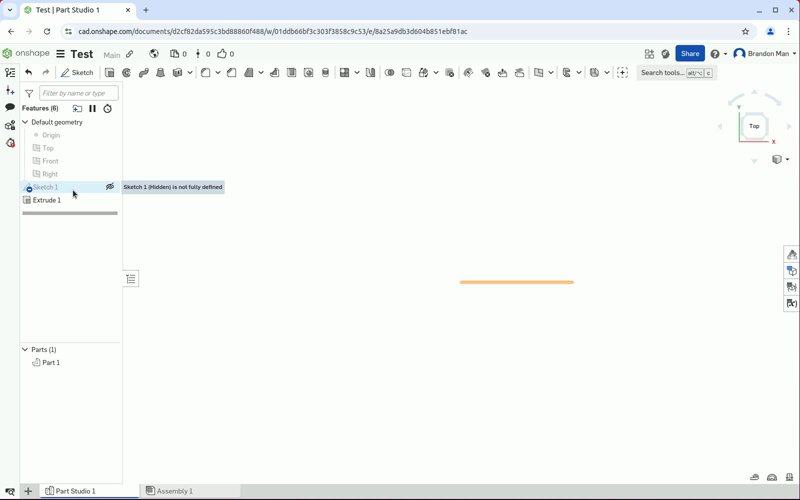
click(73, 189)
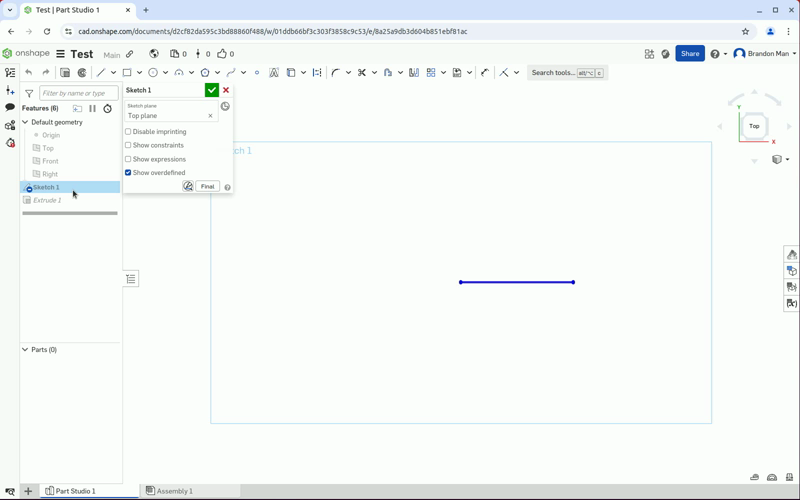
mouse_move(229, 92)
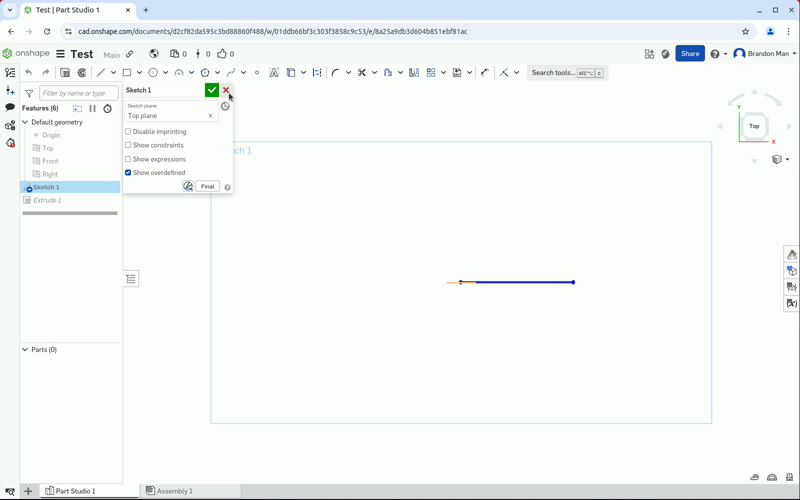
click(229, 92)
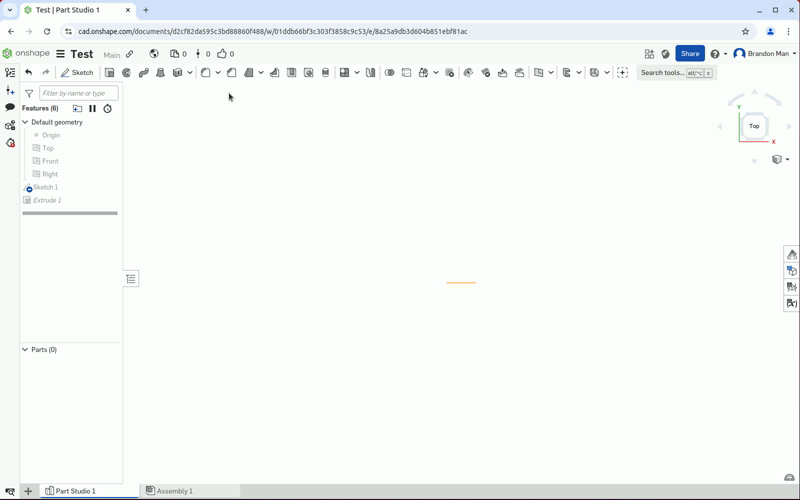
mouse_move(73, 352)
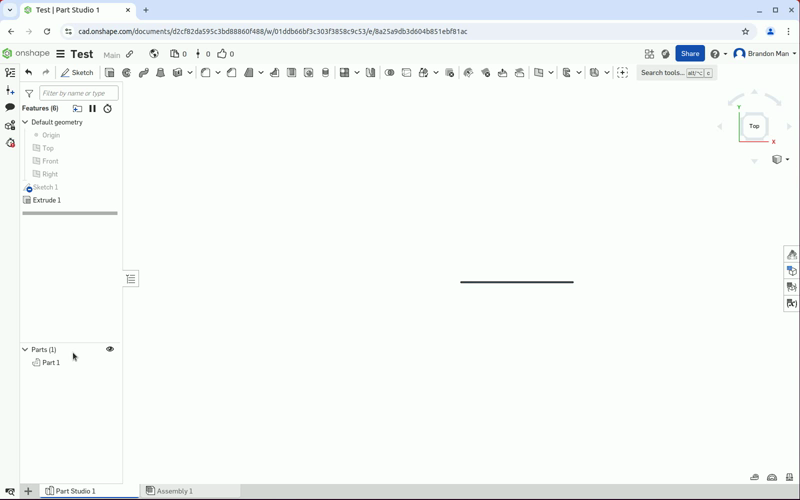
key(y)
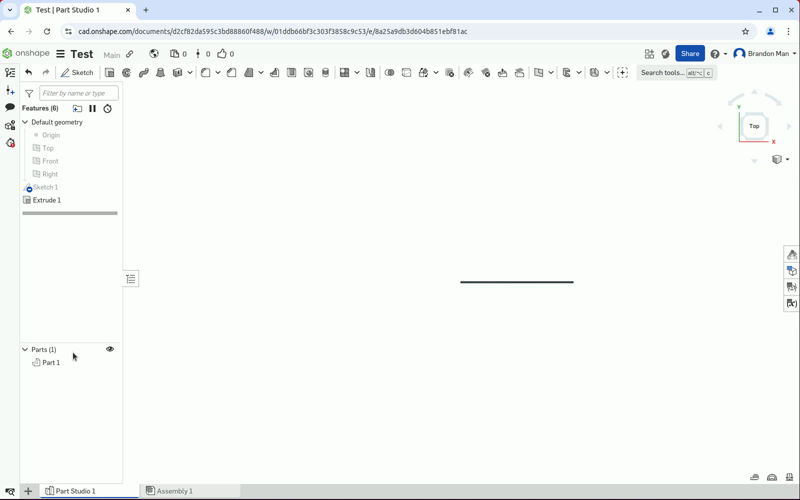
key(shift+p)
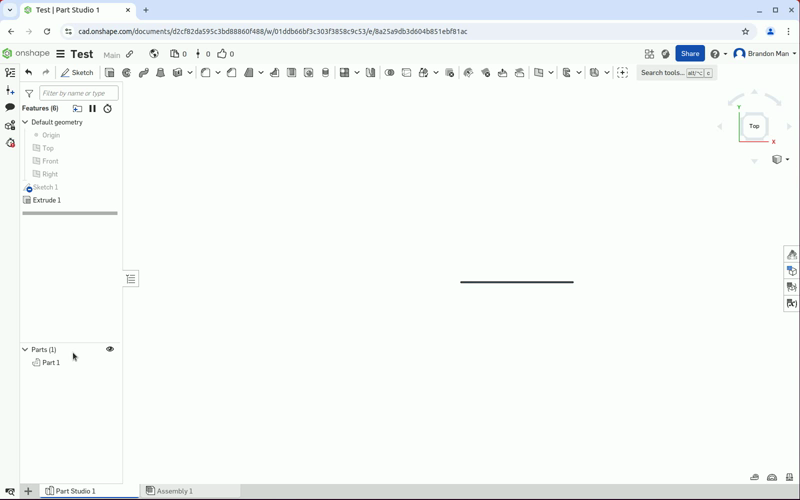
key(space)
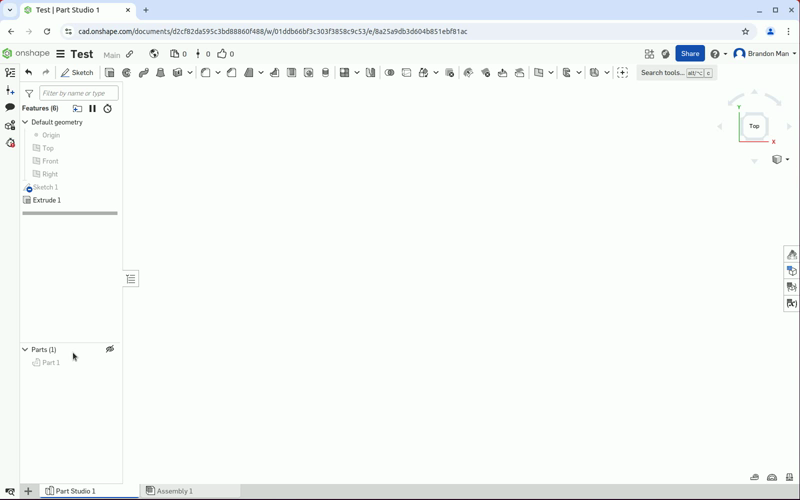
key_down(shift)
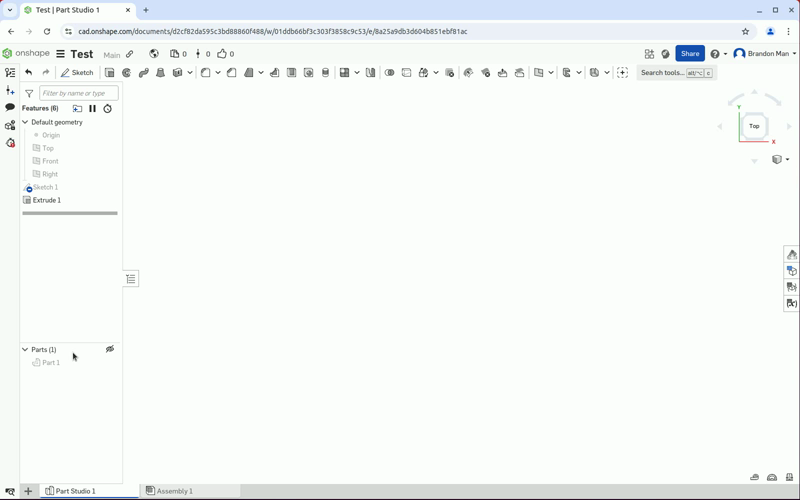
key(up)
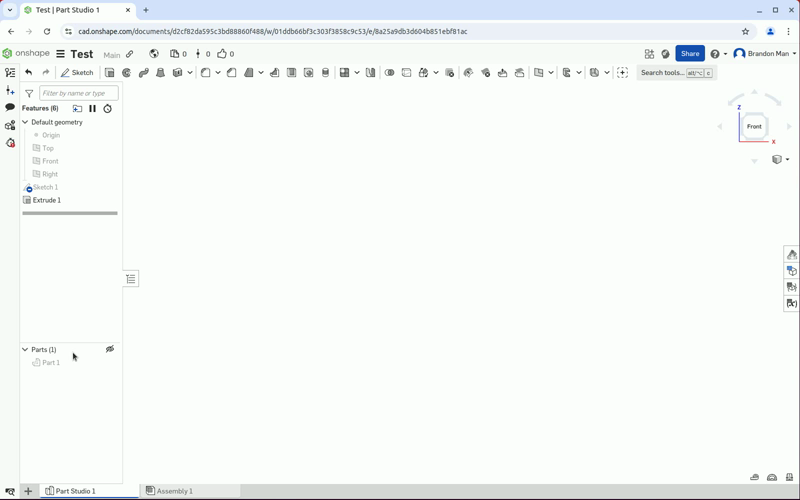
key_up(shift)
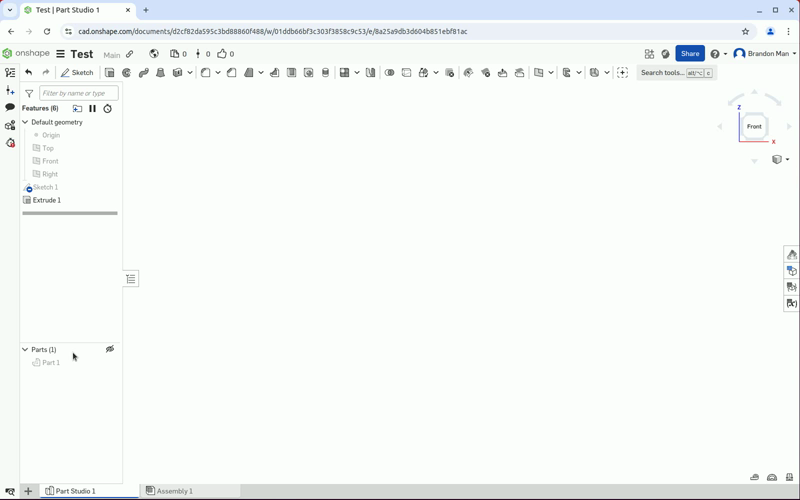
mouse_move(73, 352)
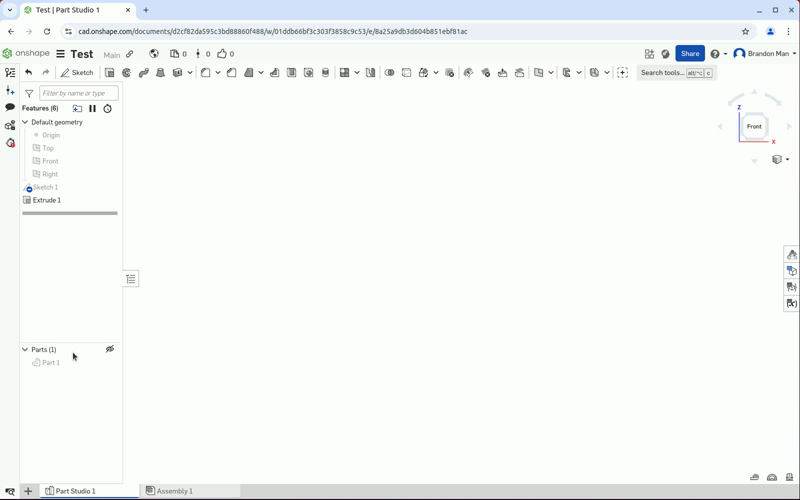
key(shift+y)
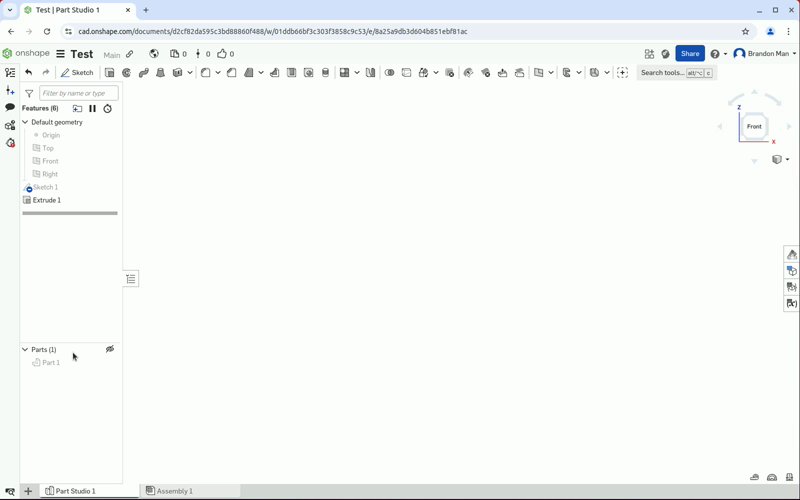
key(shift+s)
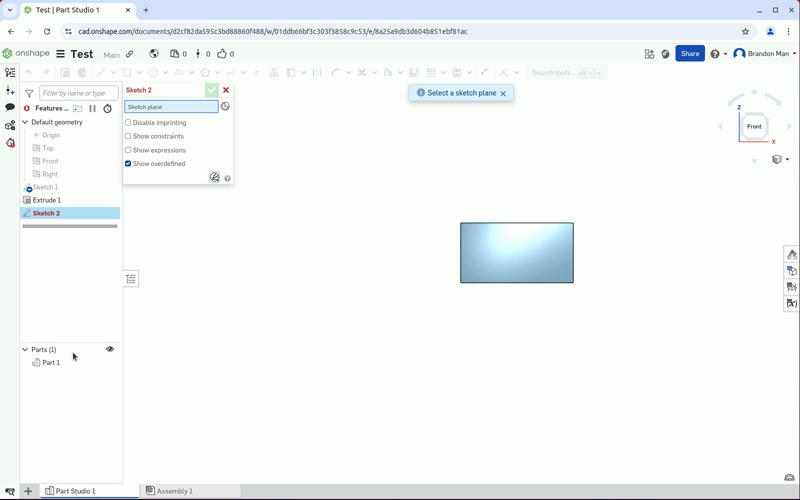
mouse_move(73, 163)
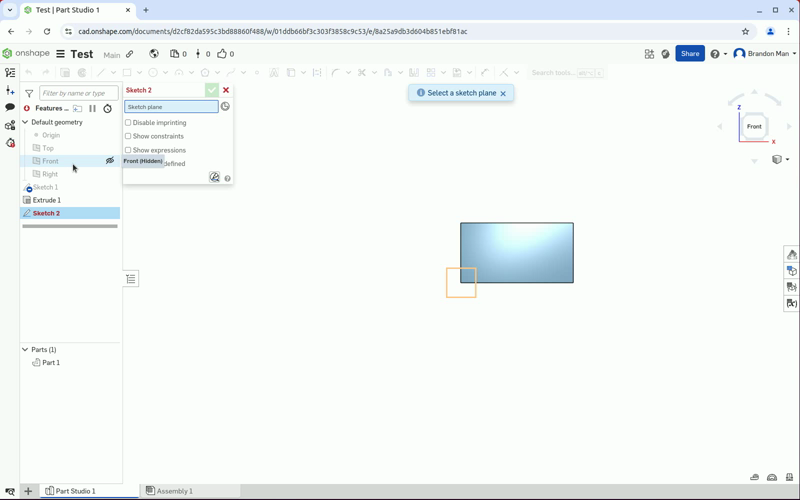
click(73, 163)
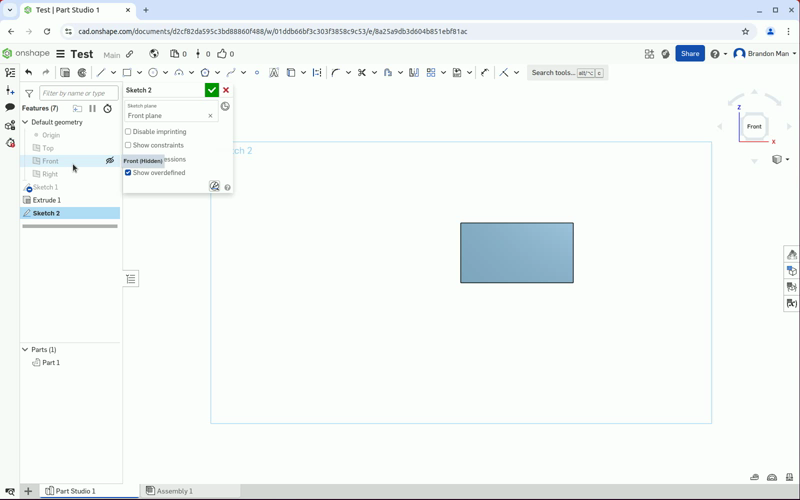
mouse_move(73, 352)
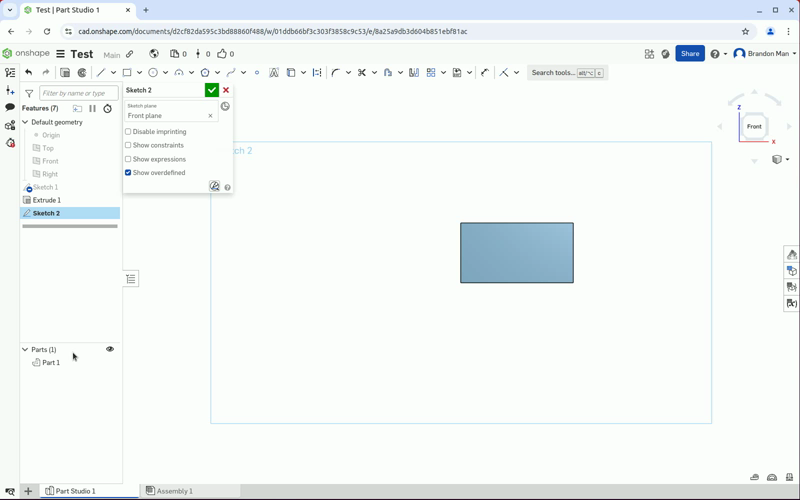
key(y)
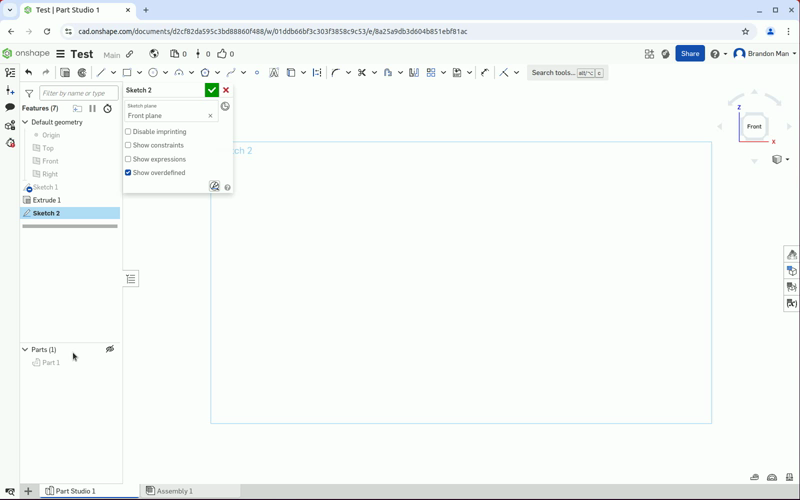
key(l)
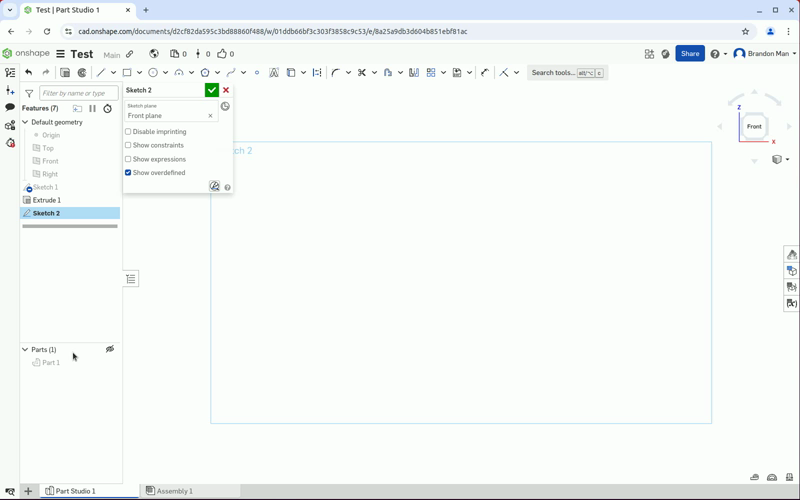
key_down(shift)
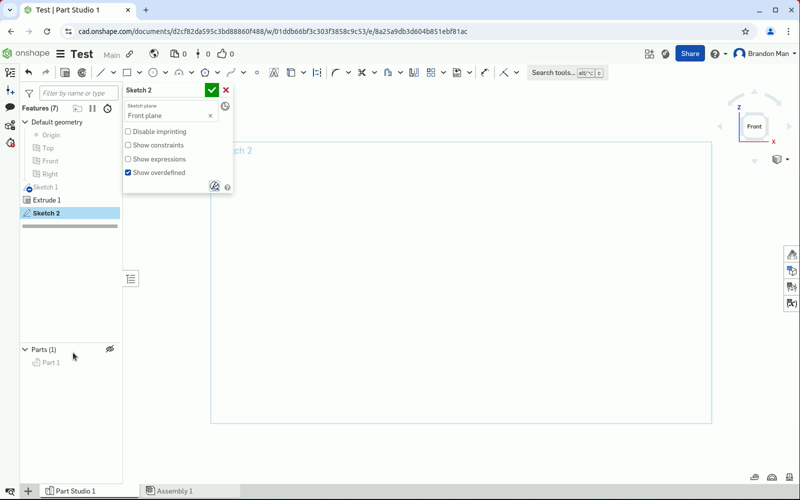
mouse_move(484, 262)
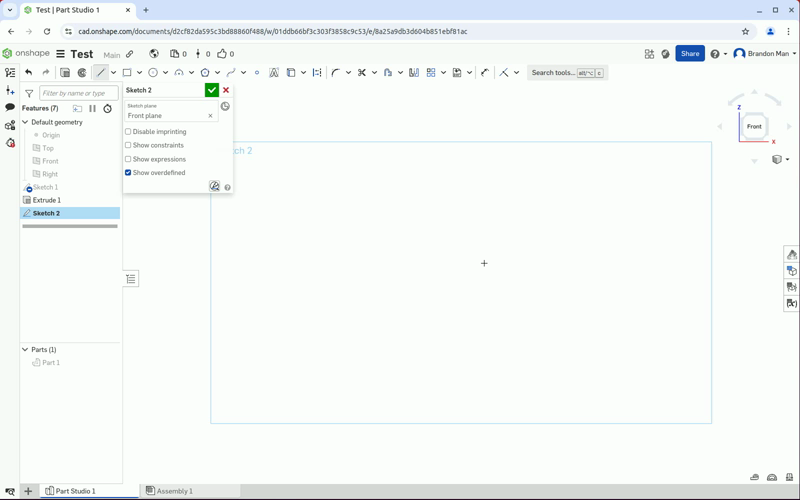
click(484, 262)
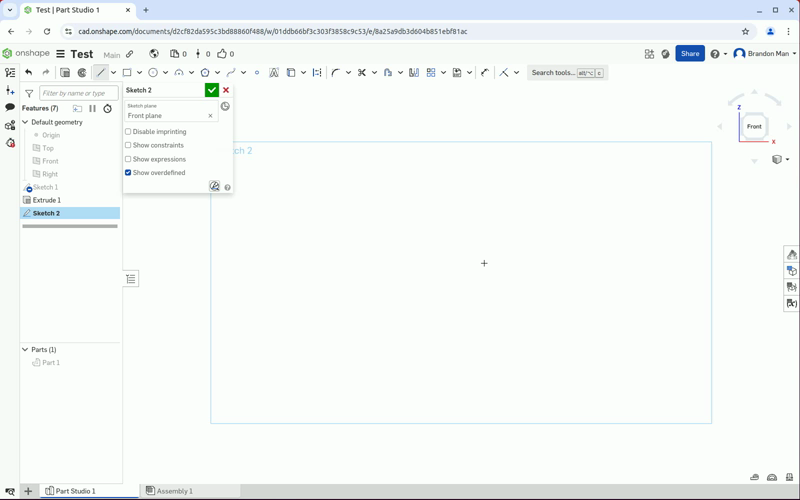
key_up(shift)
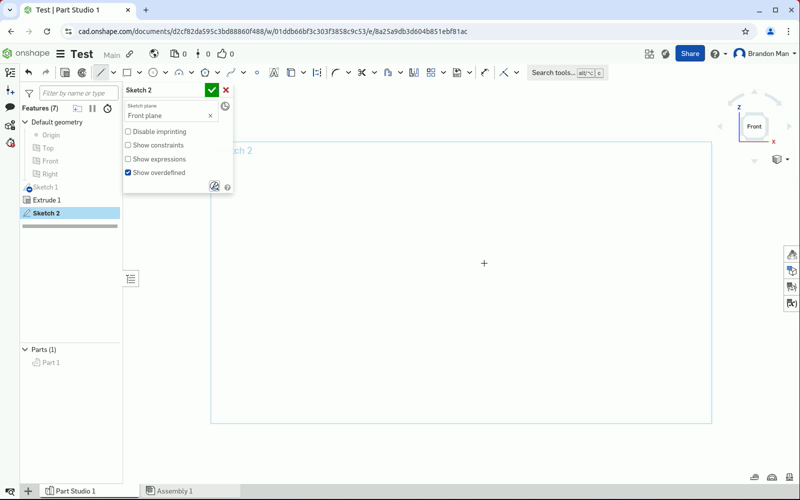
key_down(shift)
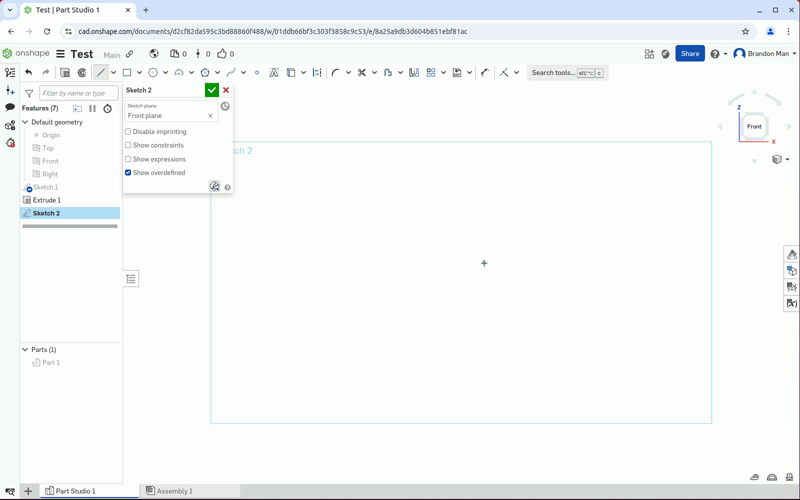
mouse_move(514, 262)
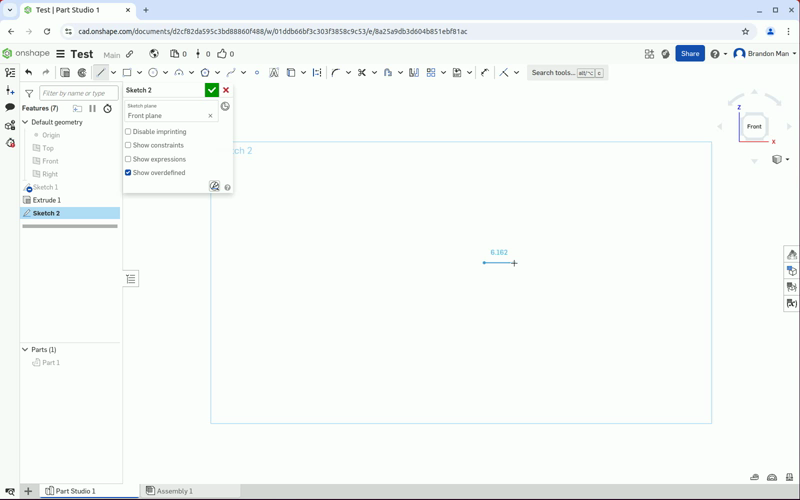
mouse_move(518, 262)
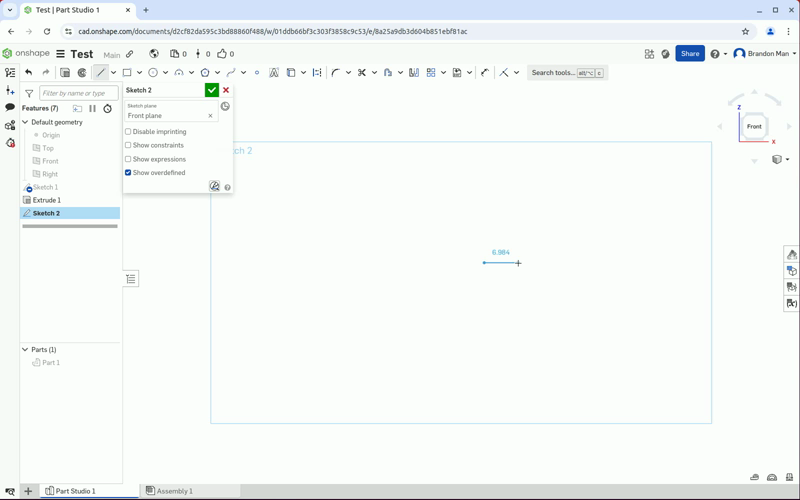
click(518, 262)
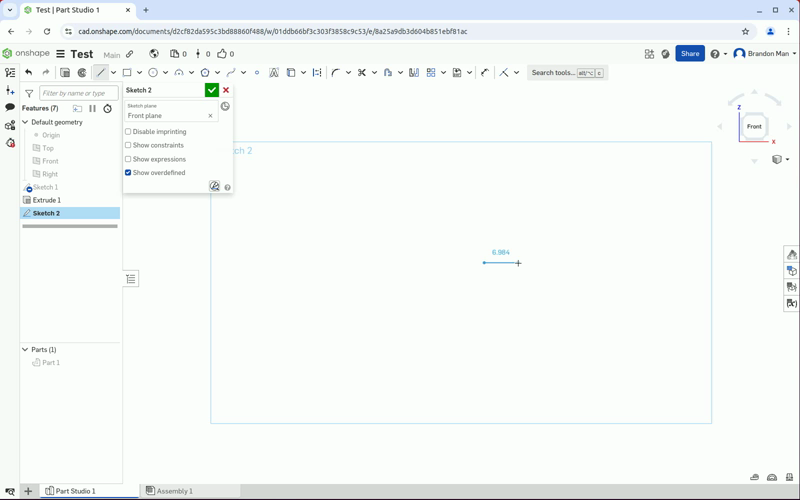
key_up(shift)
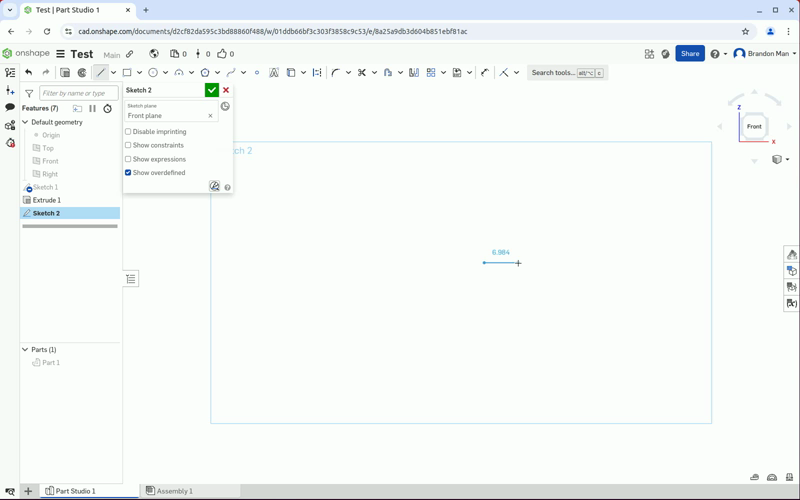
key_down(shift)
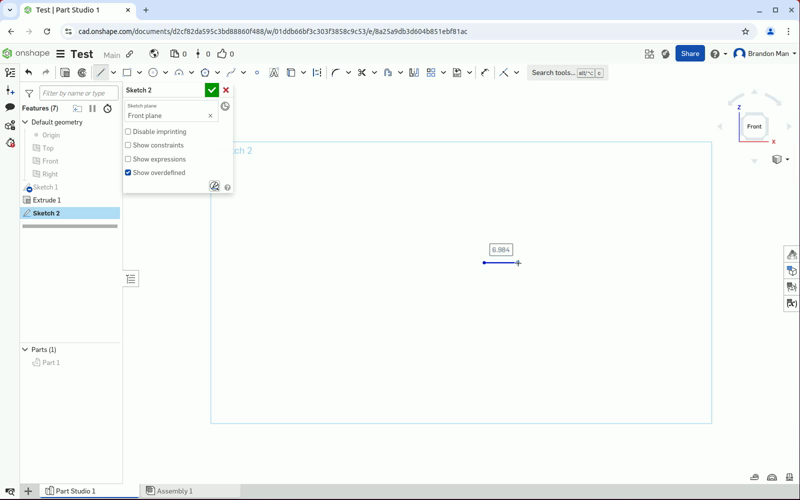
mouse_move(548, 262)
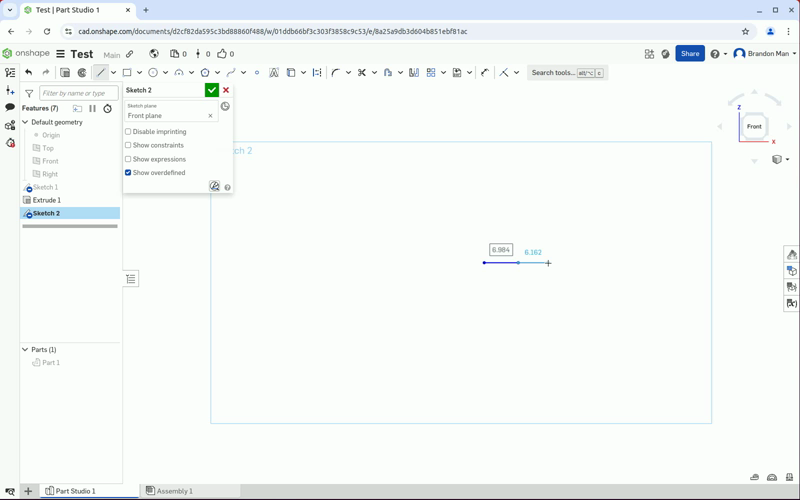
mouse_move(551, 263)
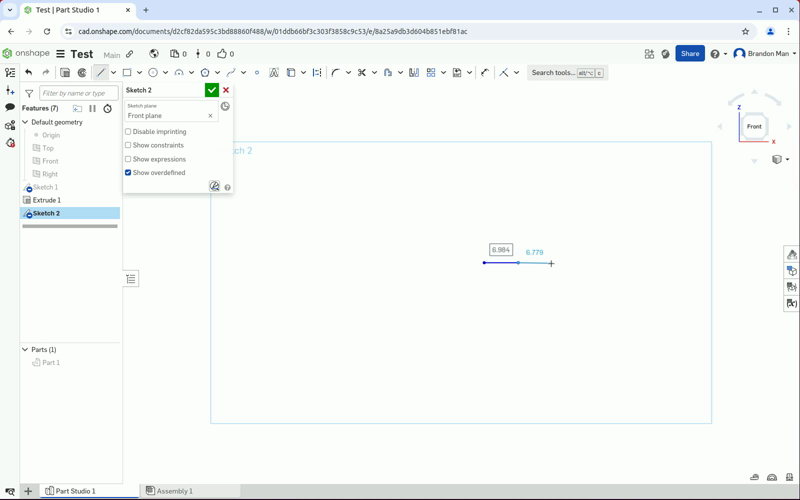
click(551, 263)
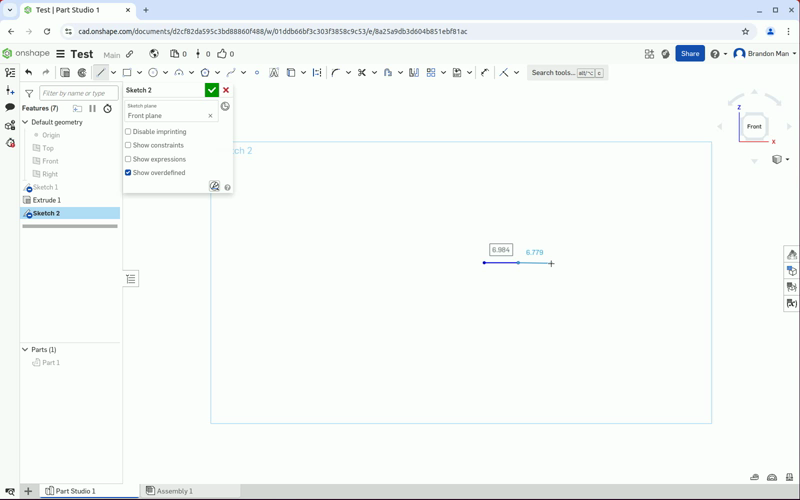
key_up(shift)
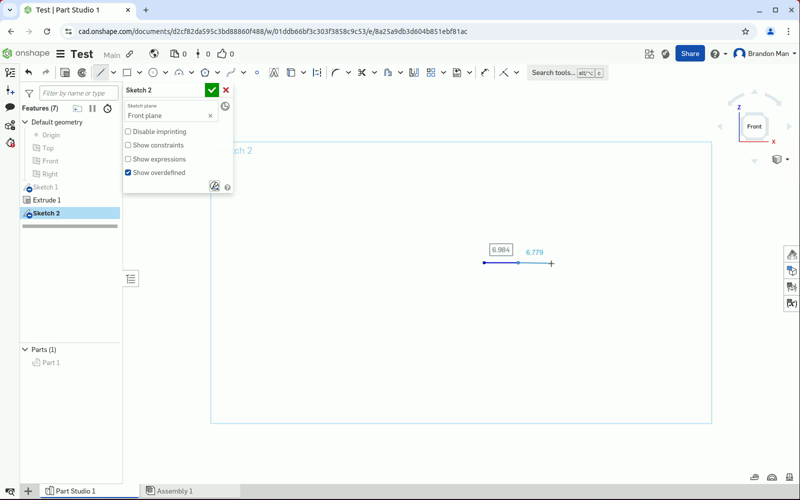
key_down(shift)
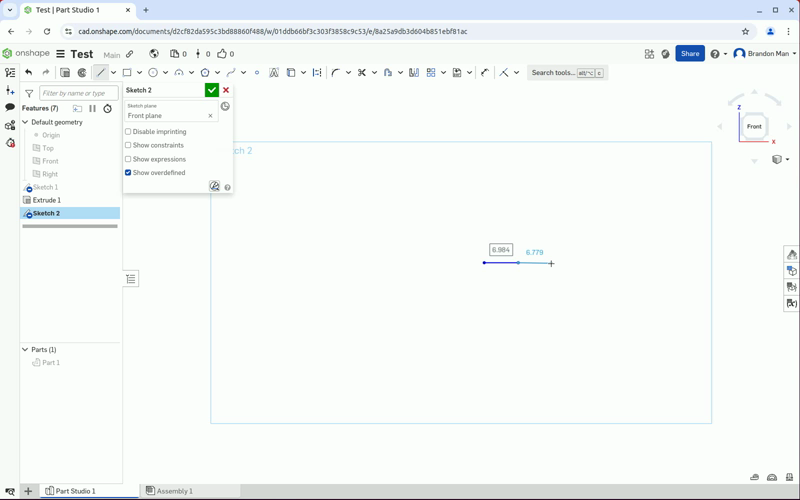
mouse_move(581, 263)
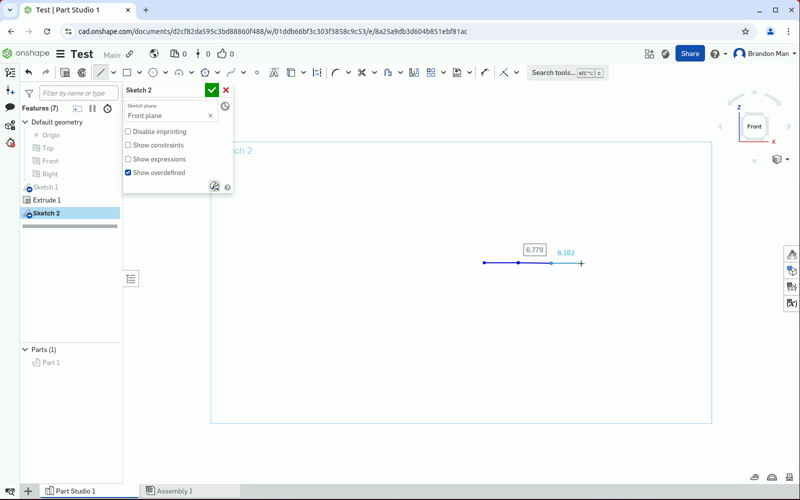
mouse_move(551, 252)
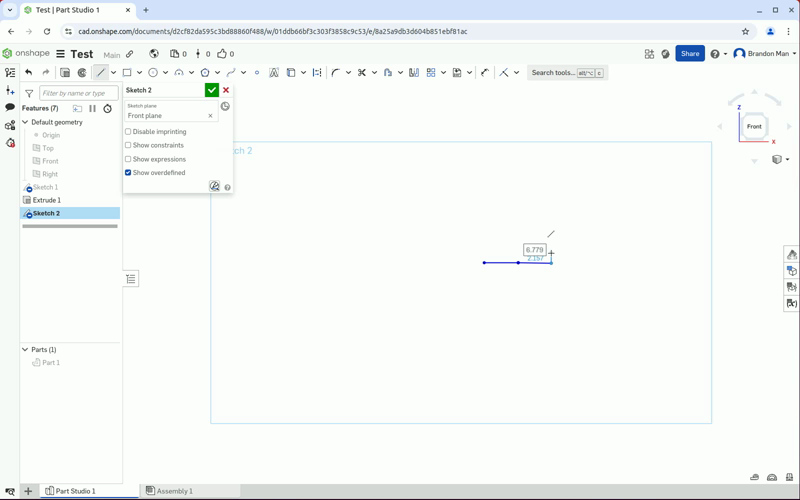
click(551, 252)
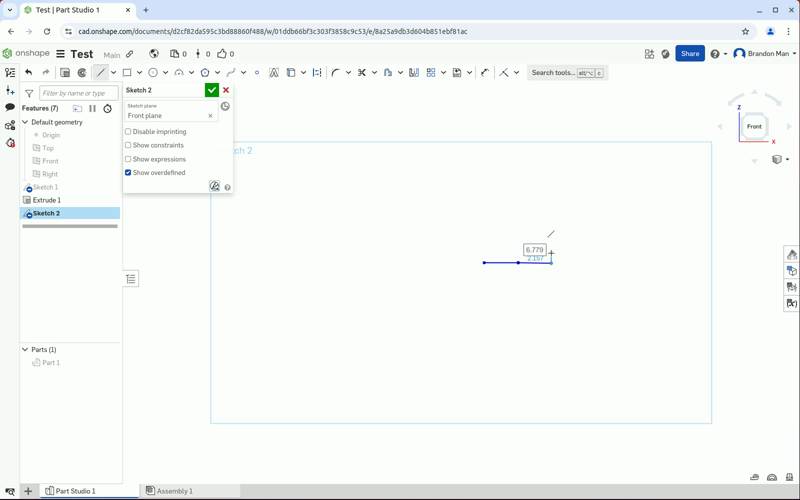
key_up(shift)
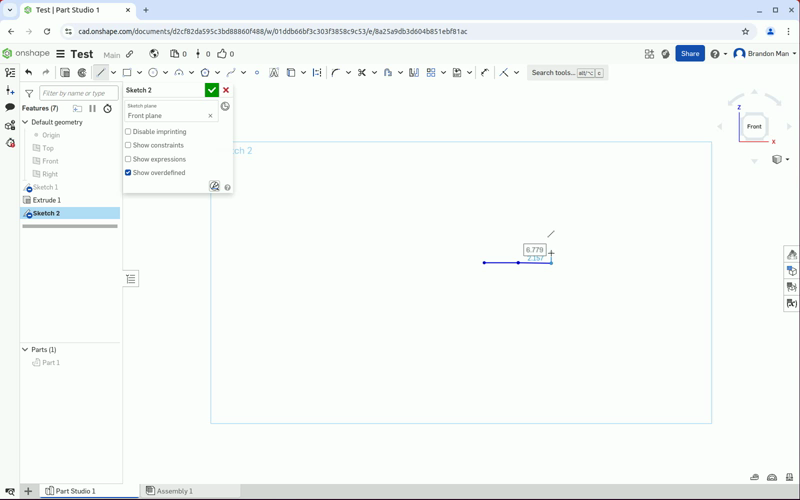
key_down(shift)
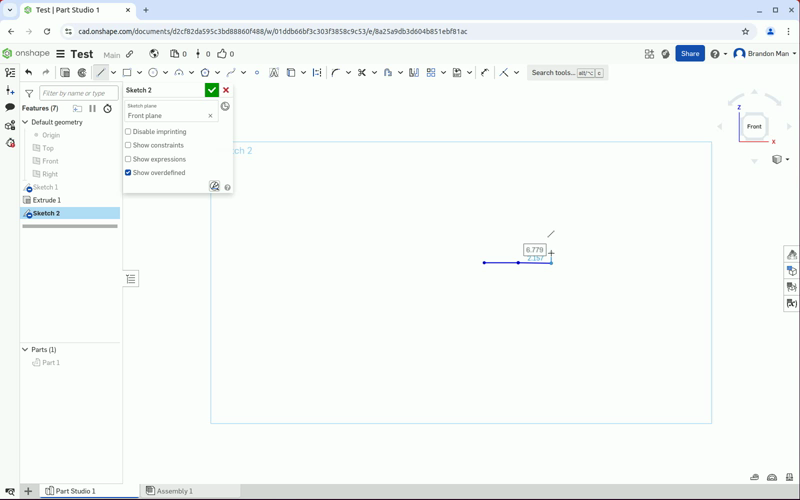
mouse_move(581, 252)
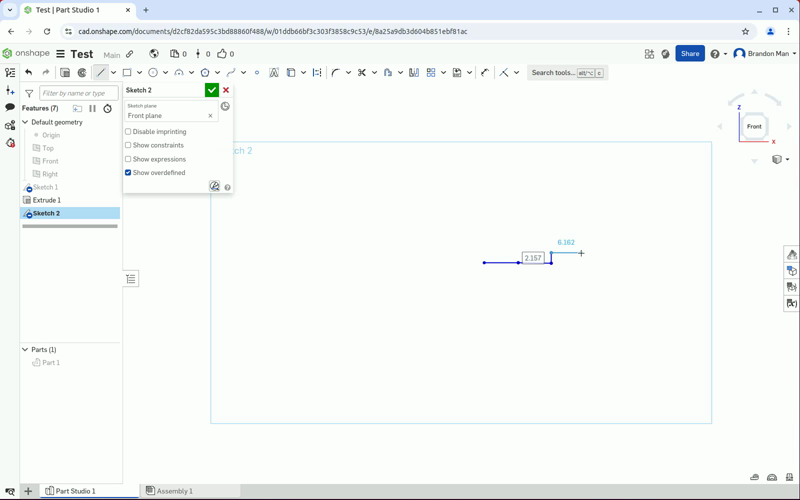
mouse_move(551, 222)
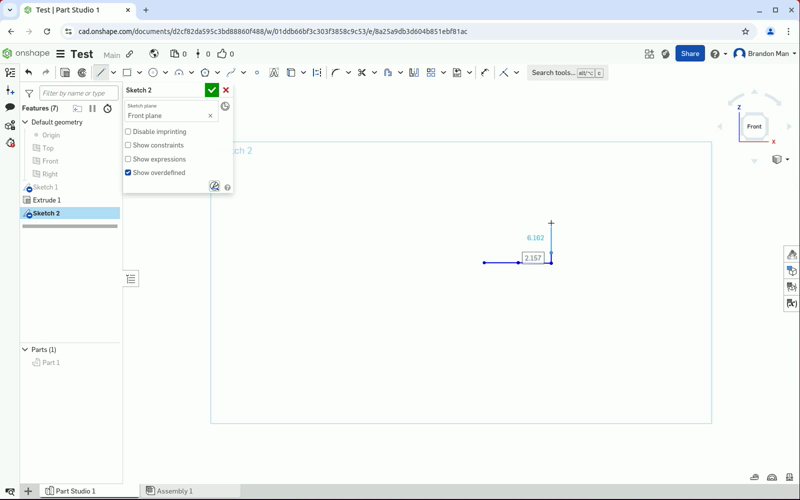
click(551, 222)
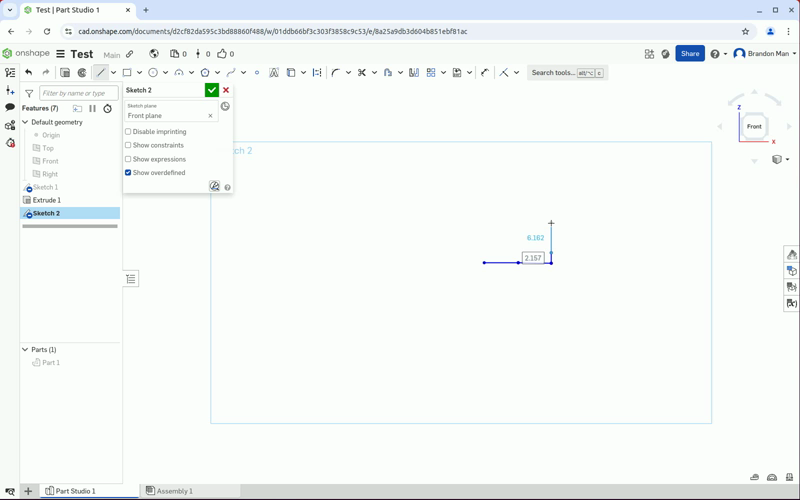
key_up(shift)
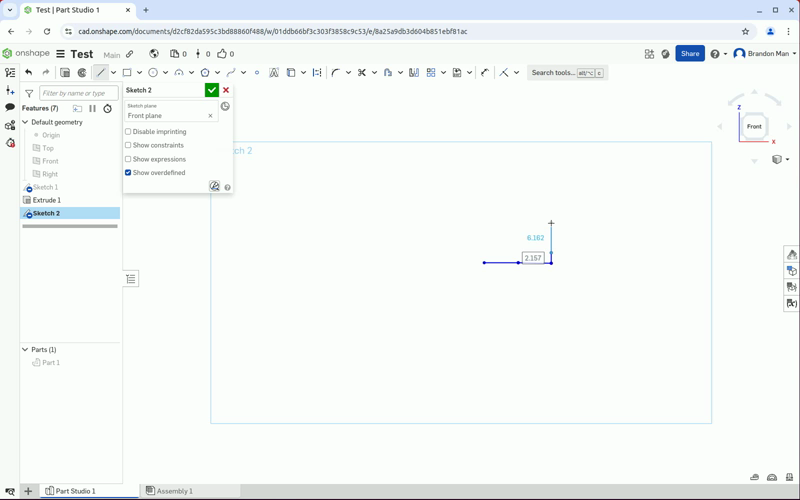
key_down(shift)
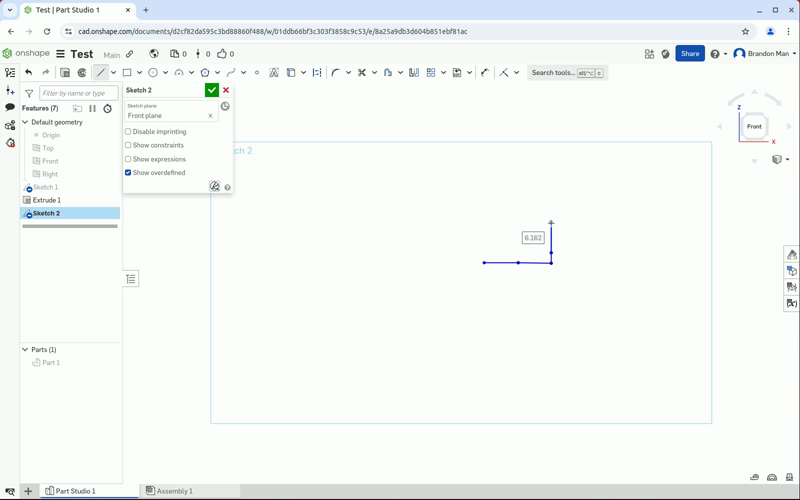
mouse_move(484, 222)
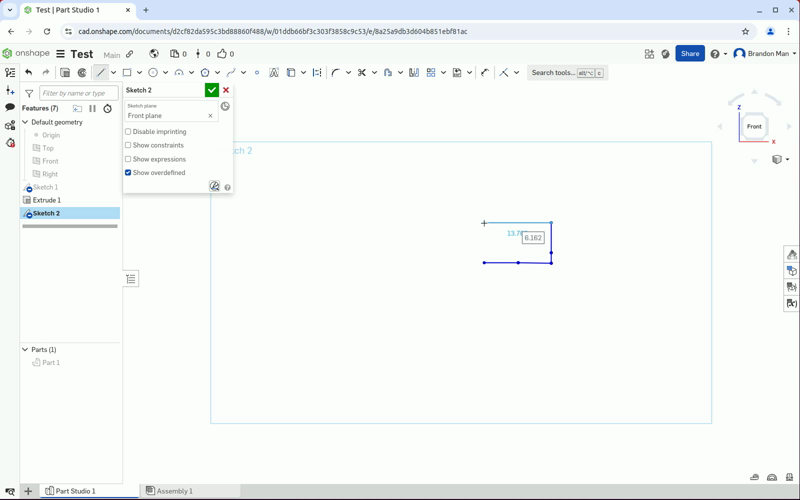
click(484, 222)
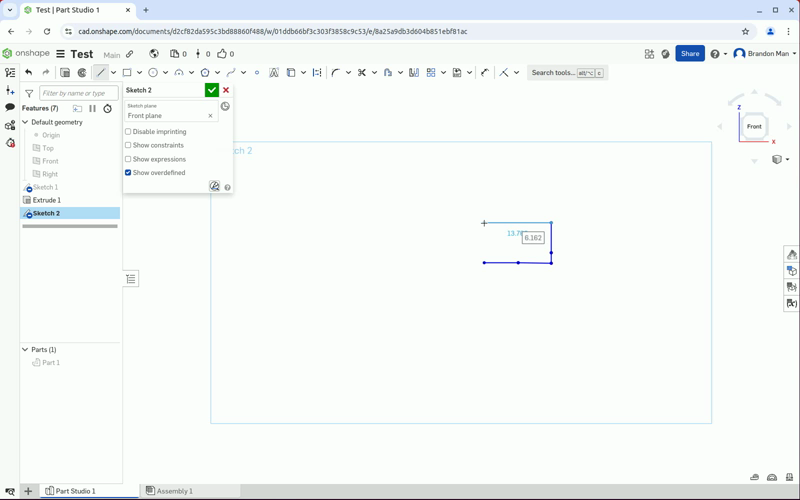
key_up(shift)
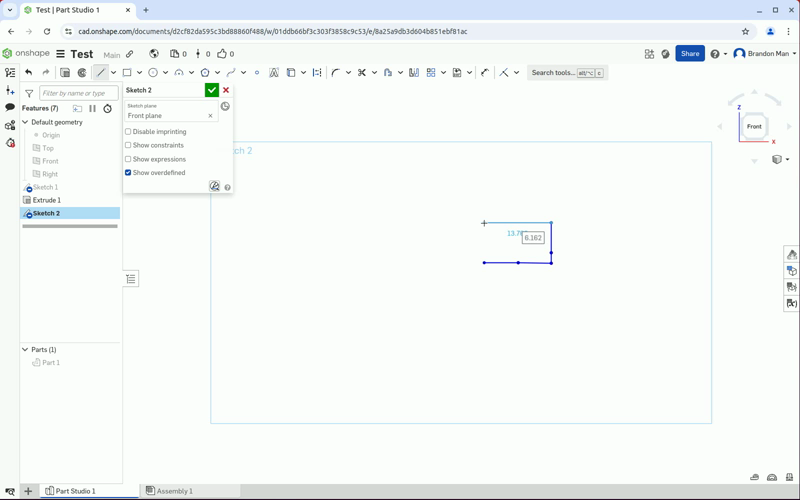
key_down(shift)
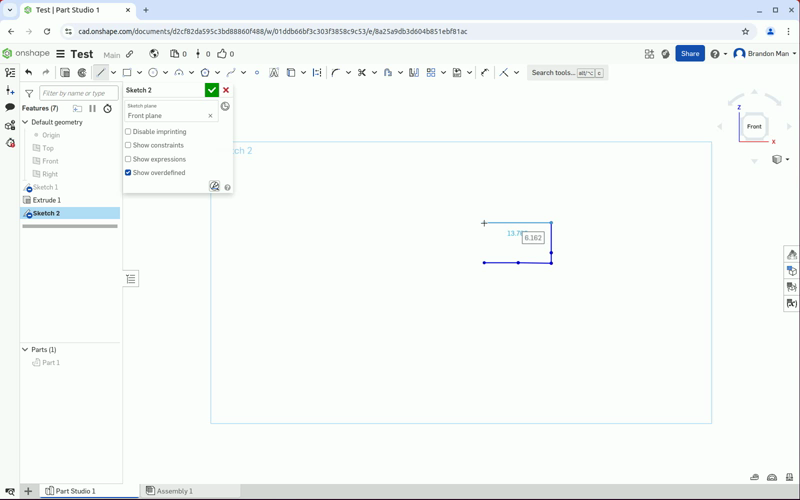
mouse_move(514, 222)
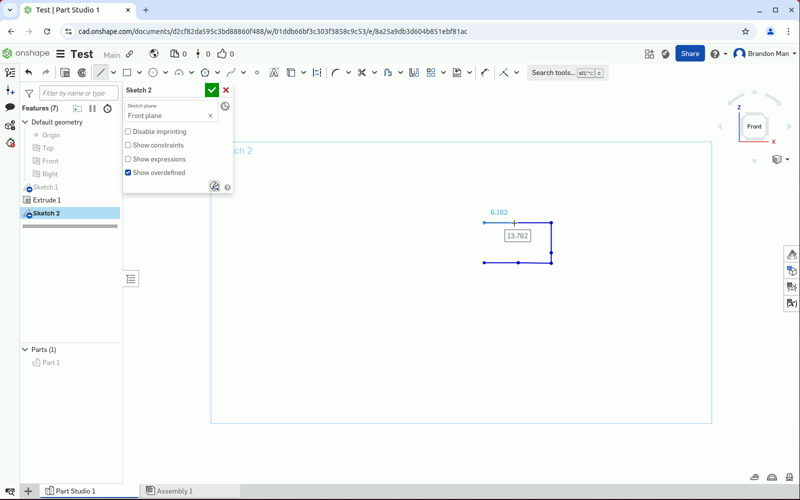
mouse_move(484, 252)
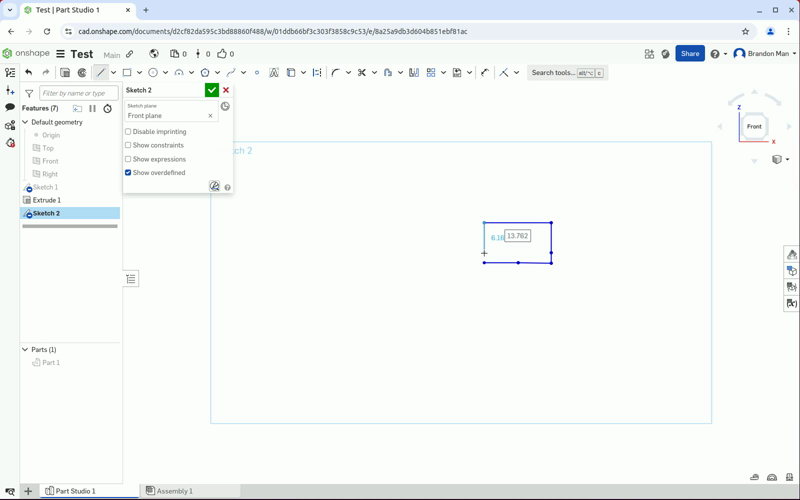
click(484, 252)
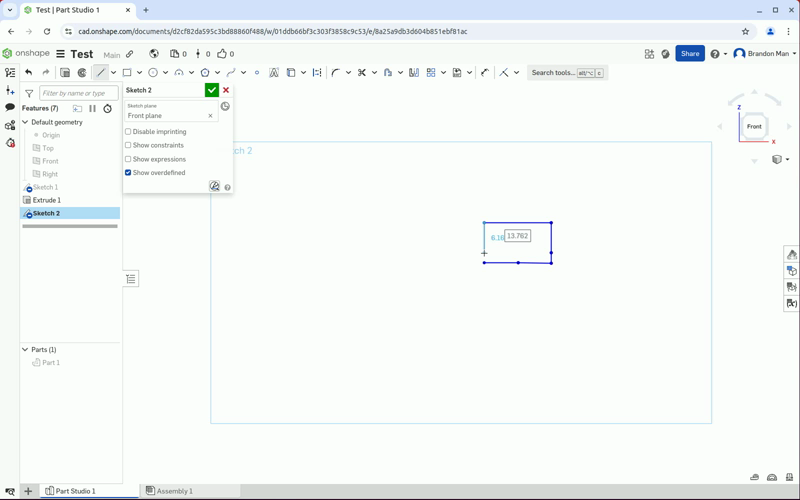
key_up(shift)
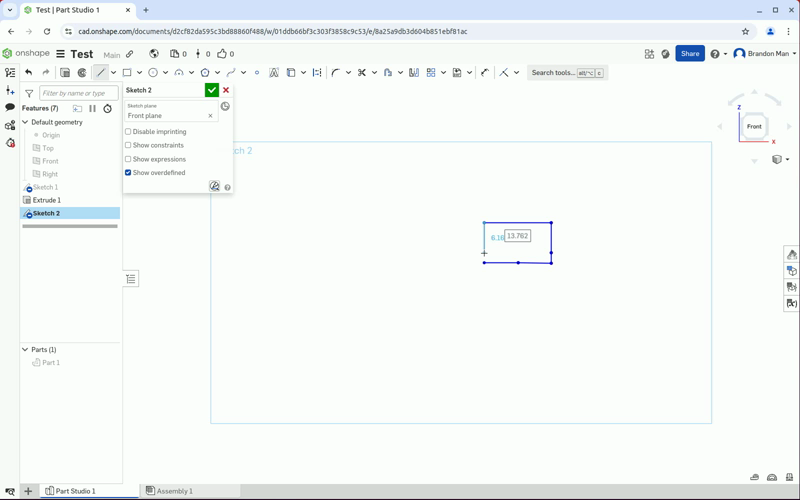
mouse_move(514, 252)
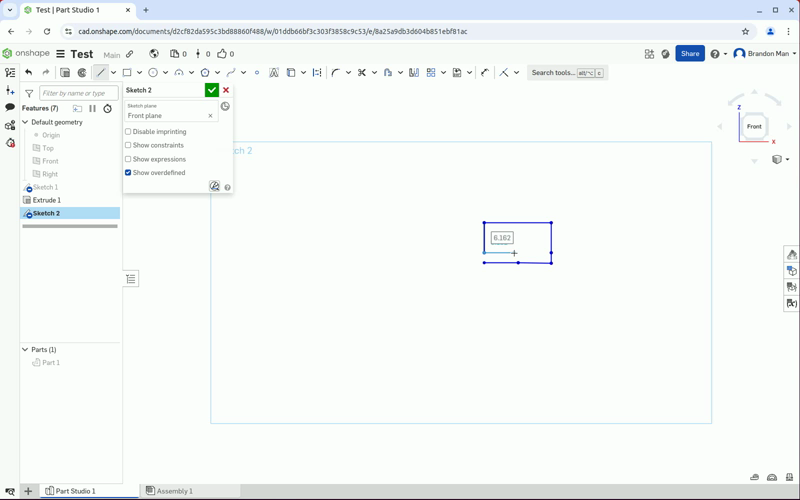
key_down(shift)
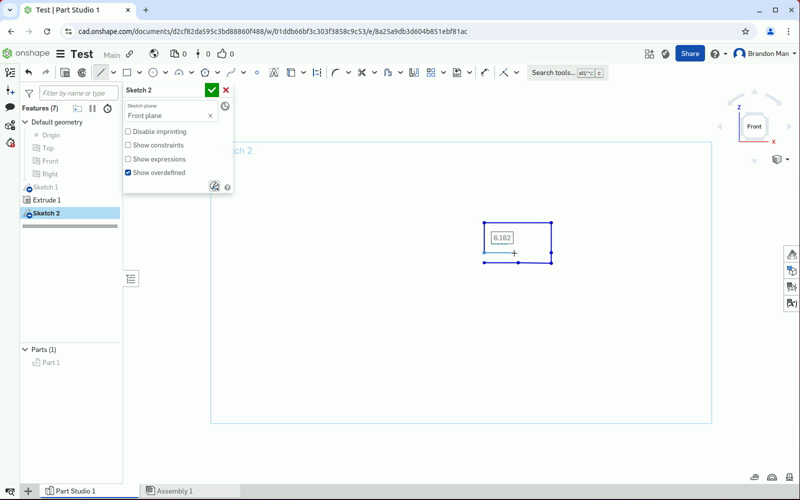
mouse_move(484, 262)
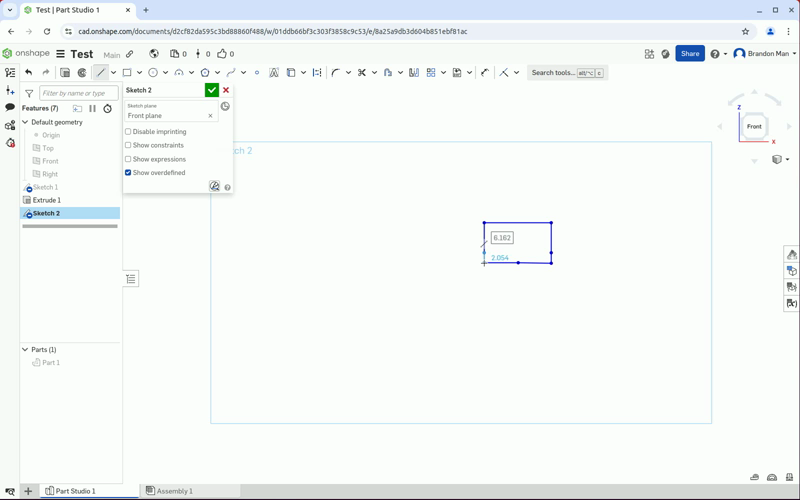
key_up(shift)
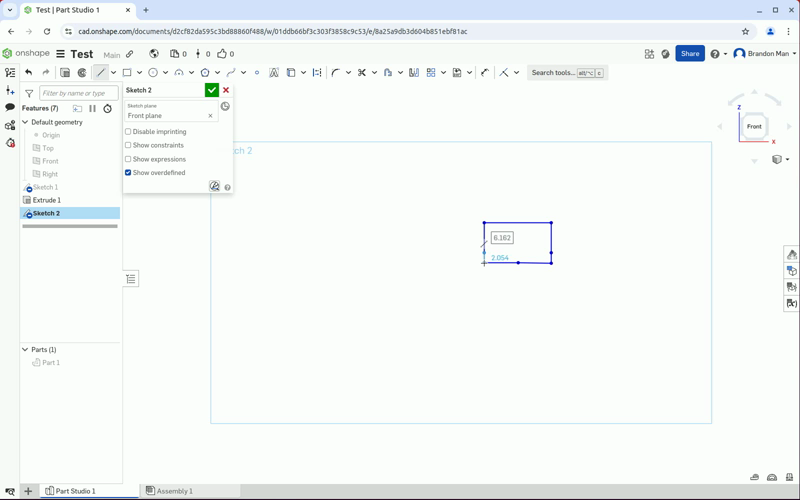
click(484, 262)
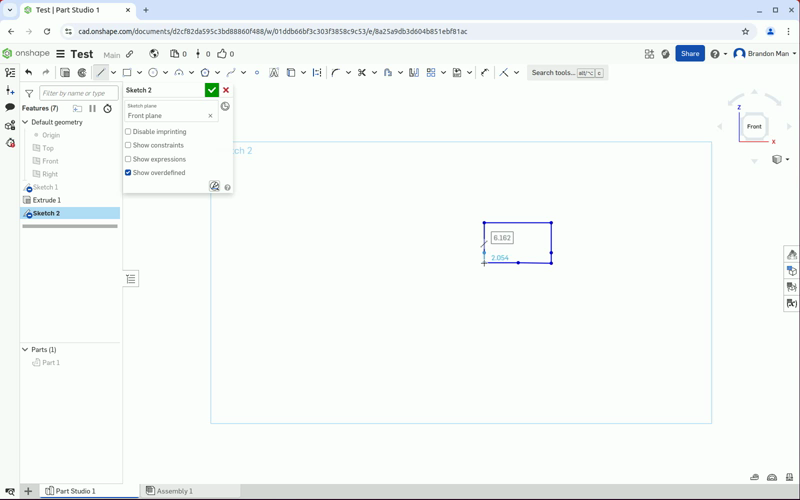
key(esc)
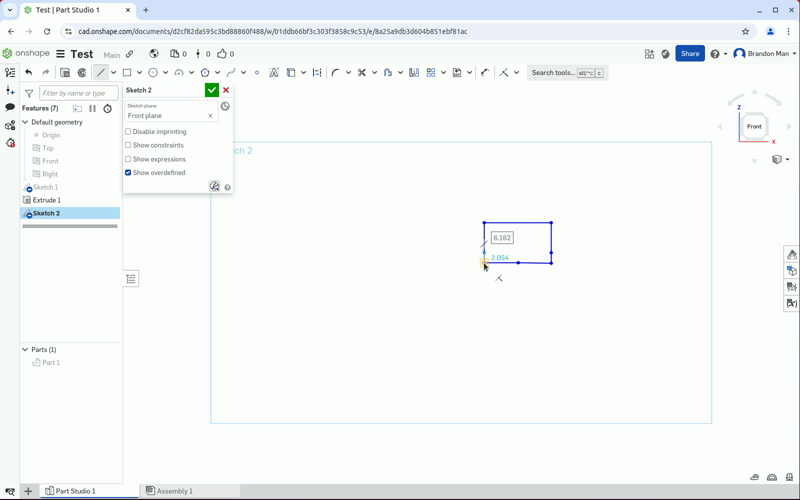
mouse_move(533, 233)
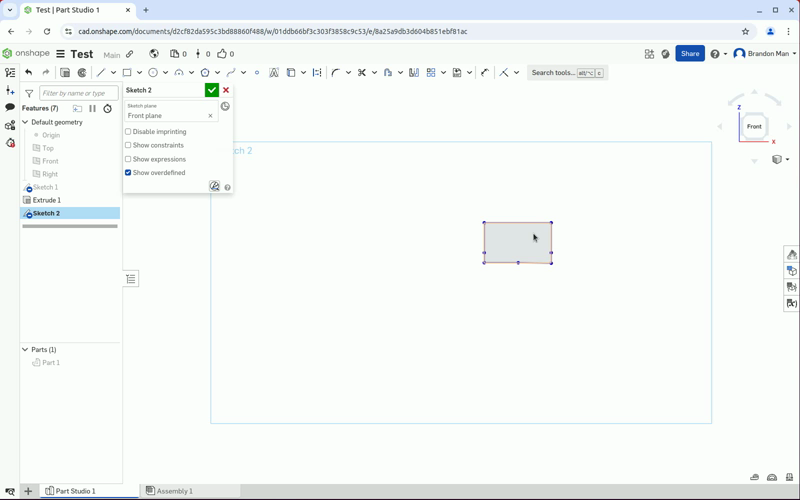
click(533, 233)
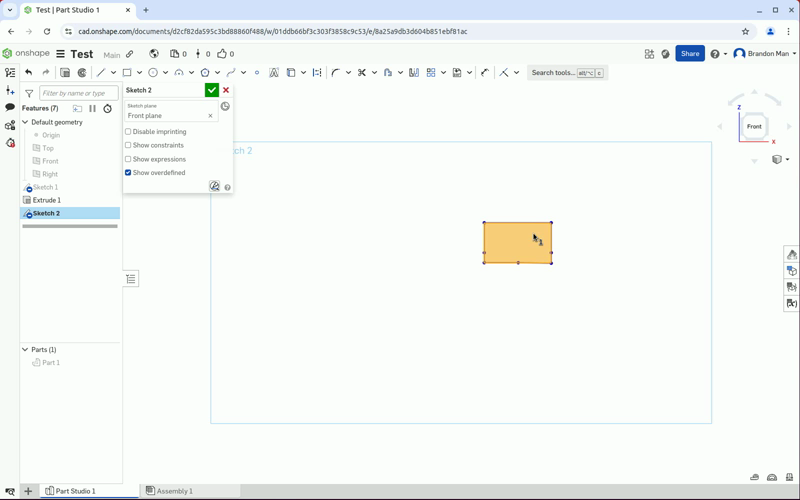
mouse_move(73, 352)
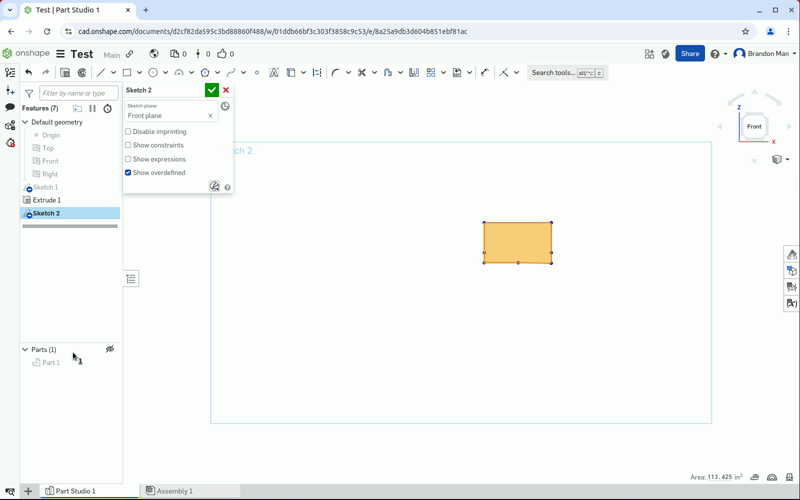
key(shift+y)
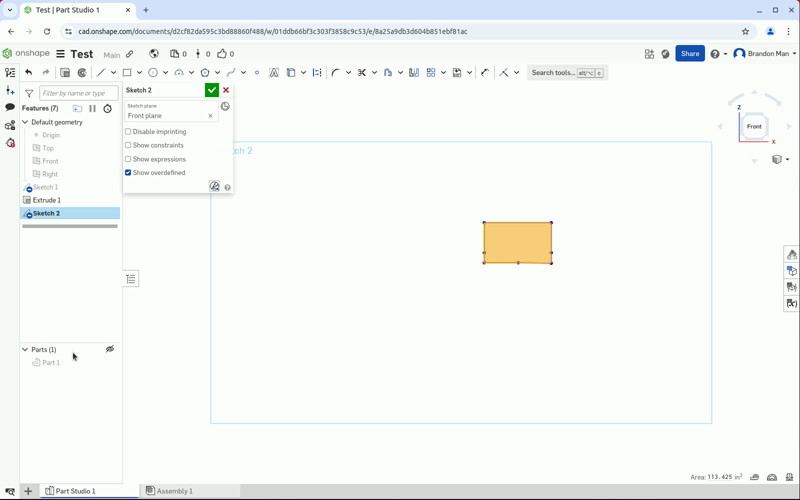
key(shift+e)
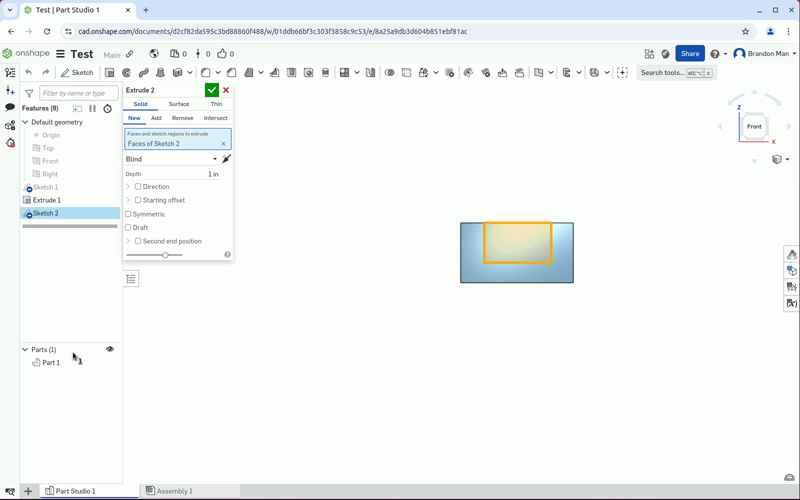
mouse_move(143, 106)
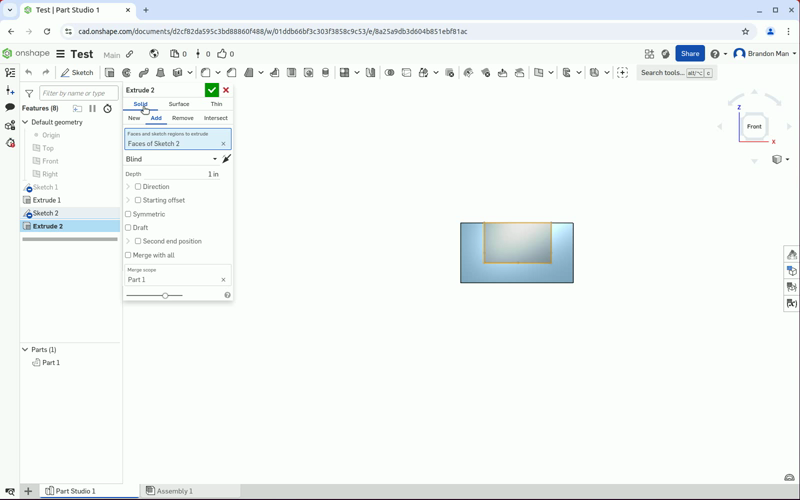
click(143, 106)
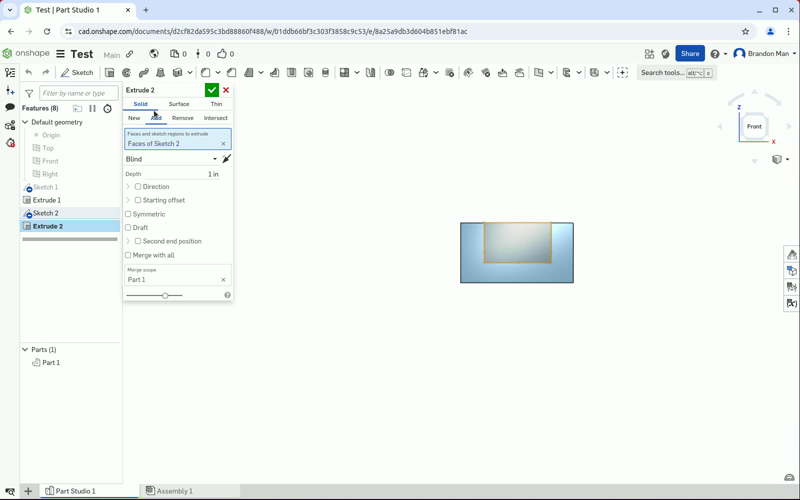
mouse_move(186, 120)
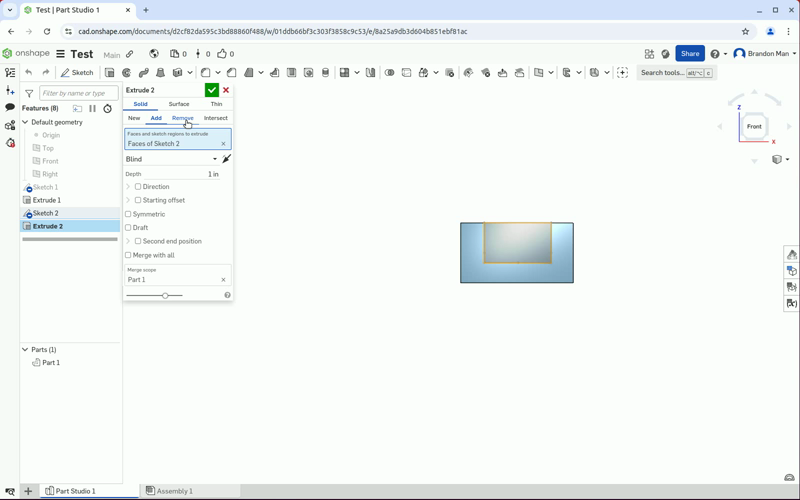
click(186, 120)
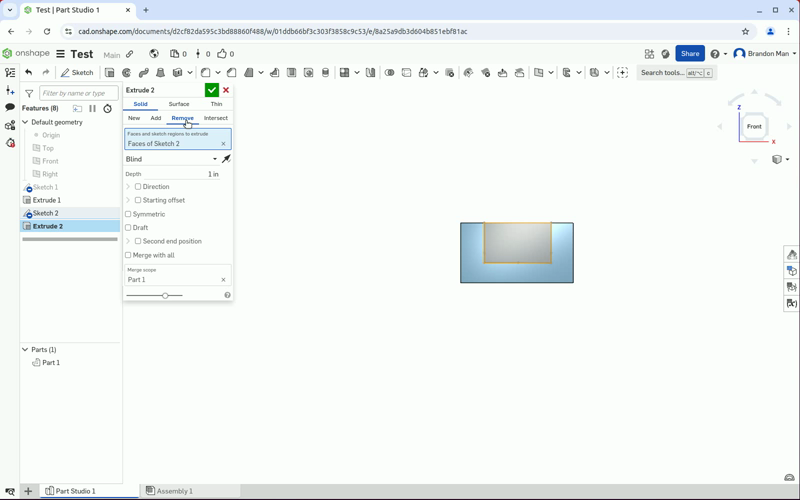
key(tab, 4)
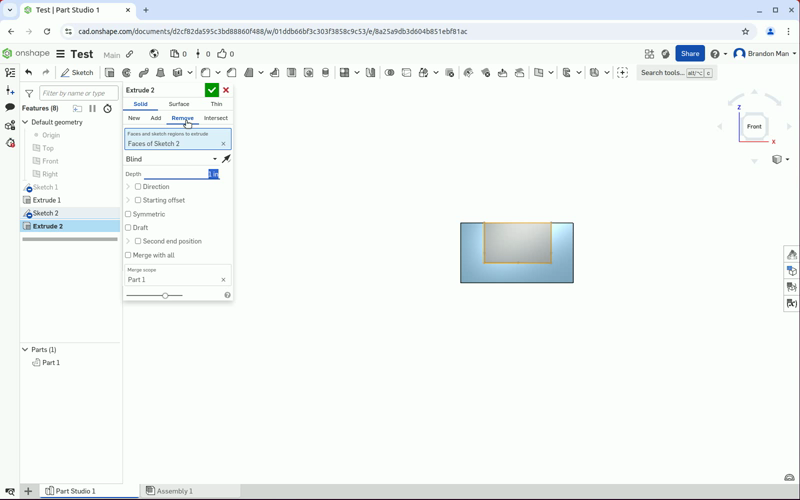
text(2.166)
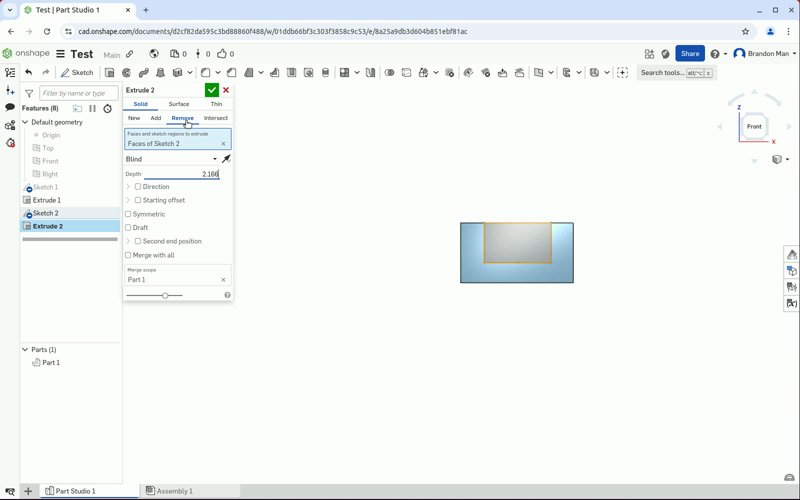
key(tab, 6)
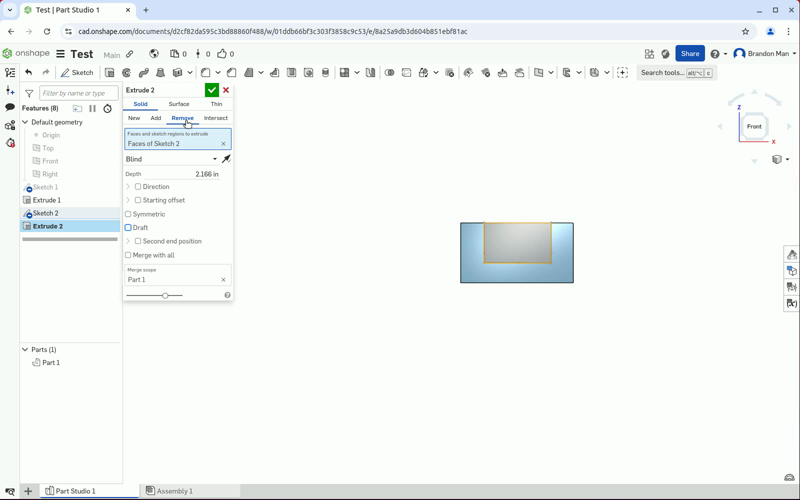
key(space)
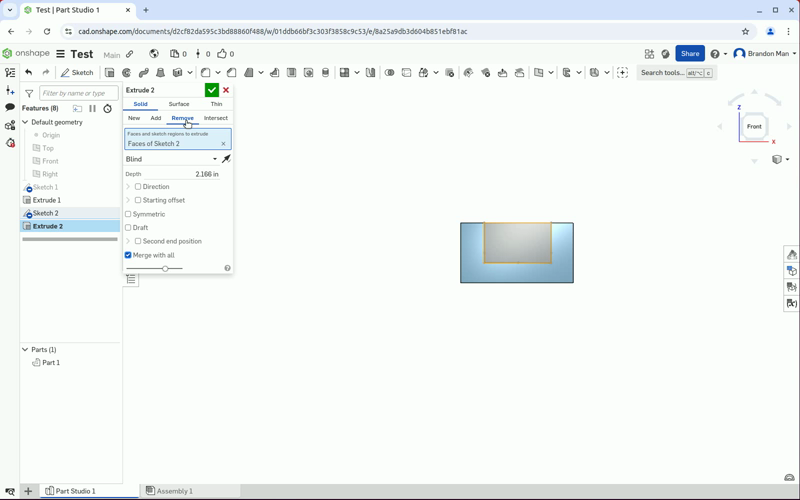
key(enter)
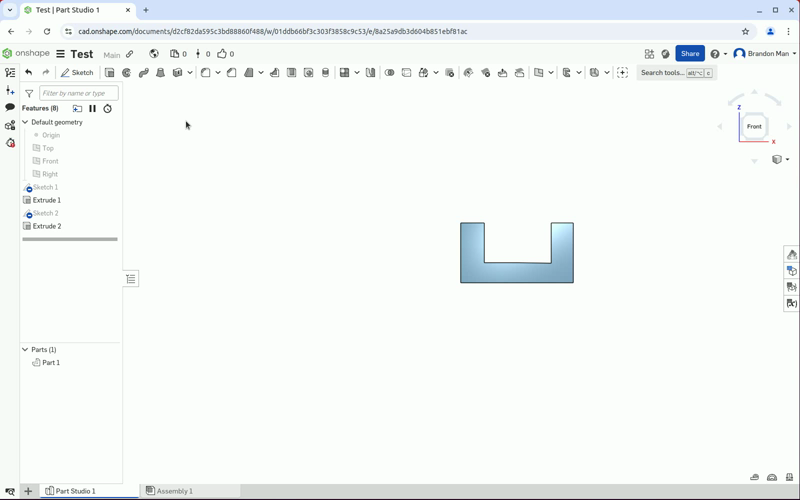
key(shift+h)
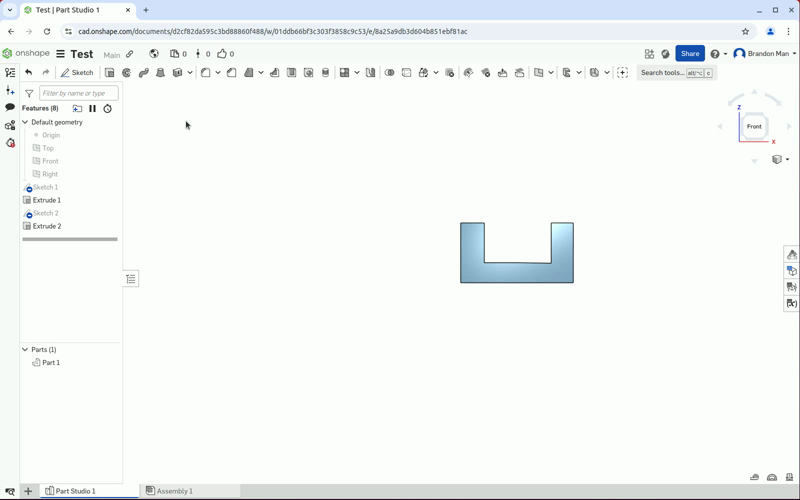
key(shift+h)
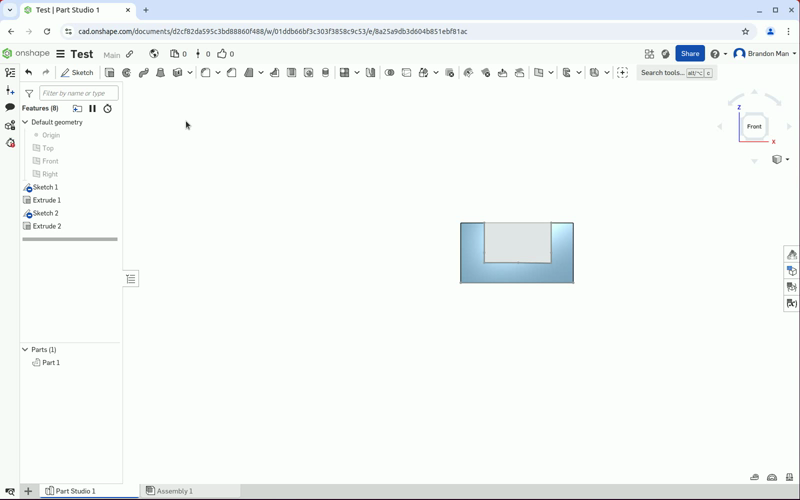
key(shift+7)
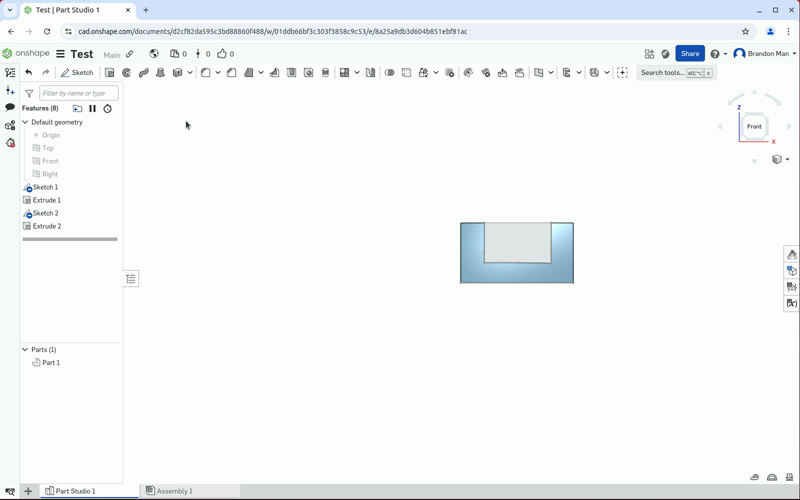
key(left, 2)
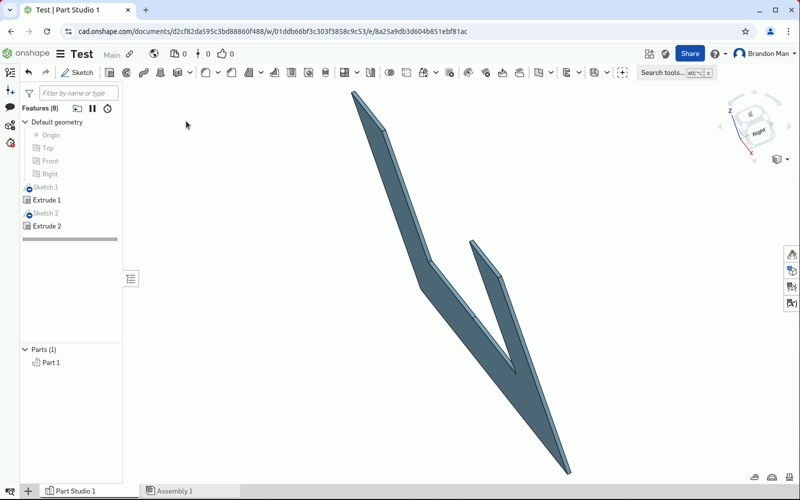
key(down, 2)
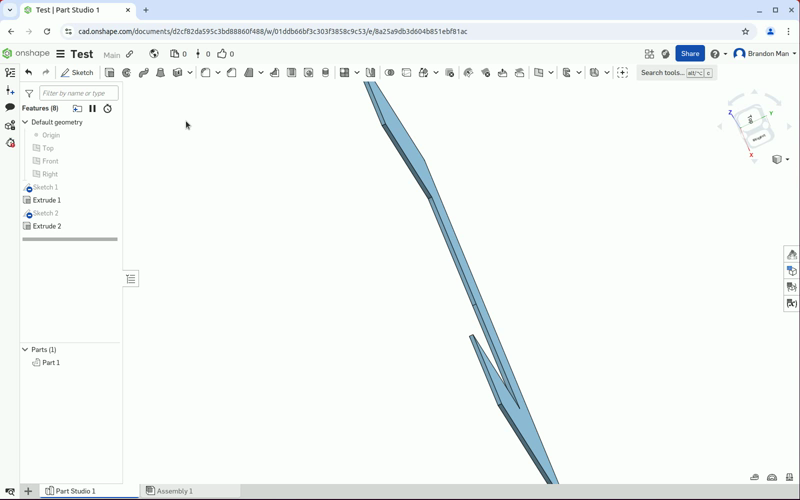
key(up, 2)
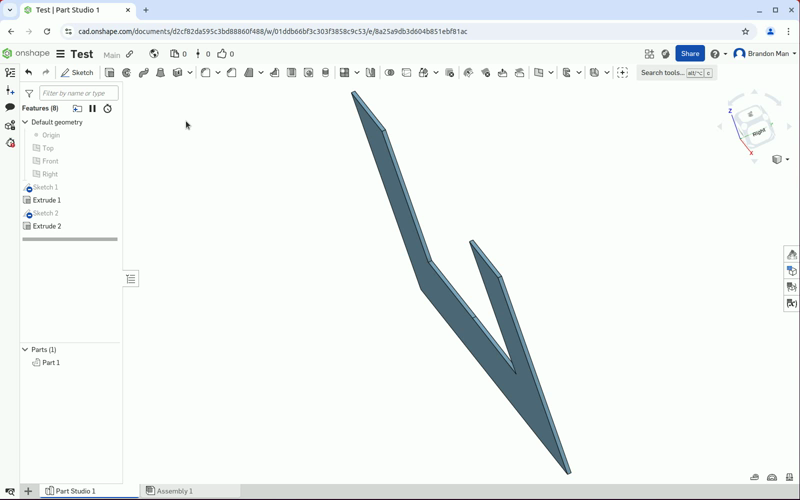
key(right, 2)
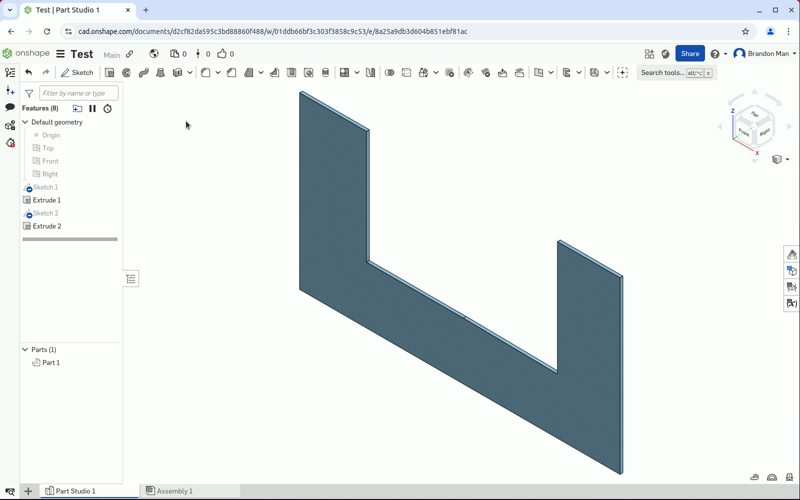
mouse_move(73, 189)
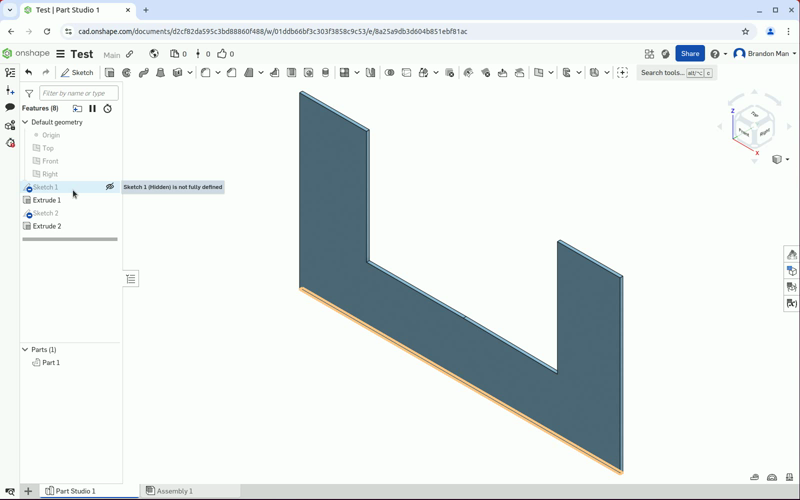
click(73, 189)